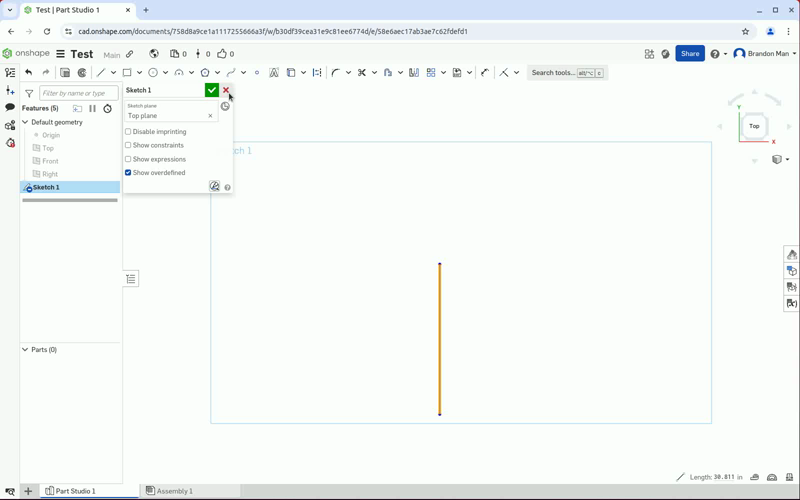
key(shift+h)
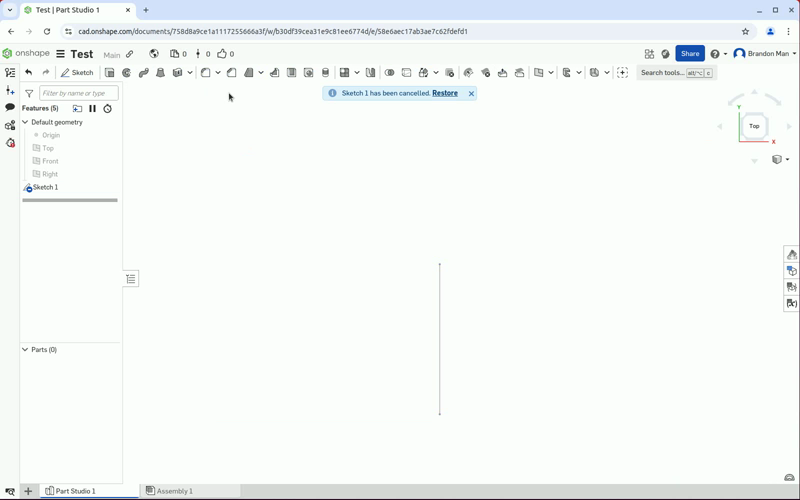
mouse_move(73, 352)
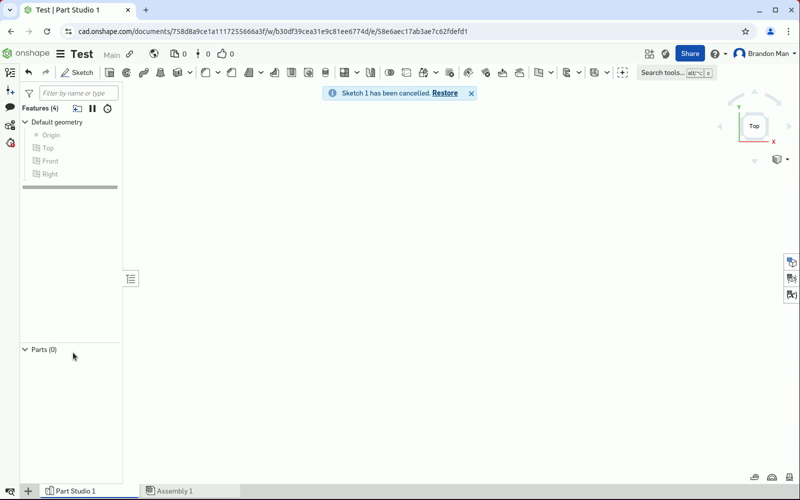
key(y)
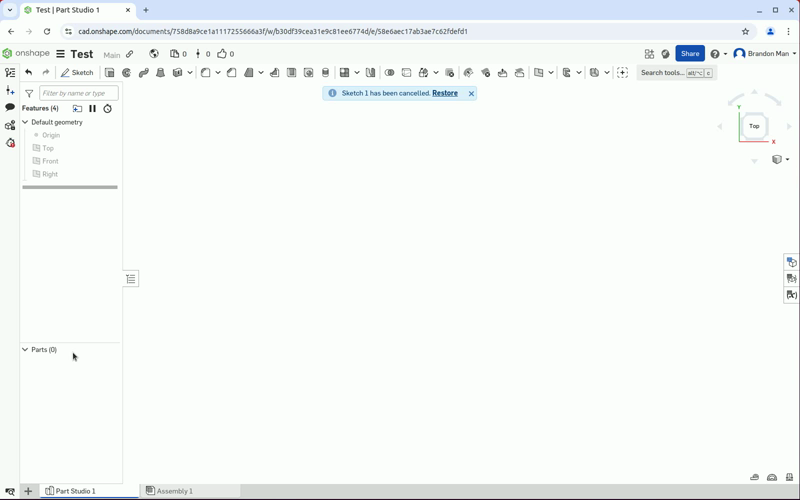
key(shift+p)
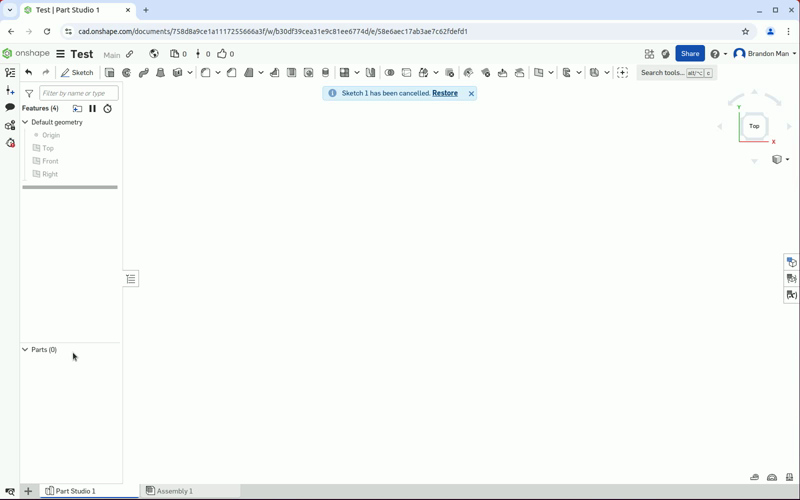
key(space)
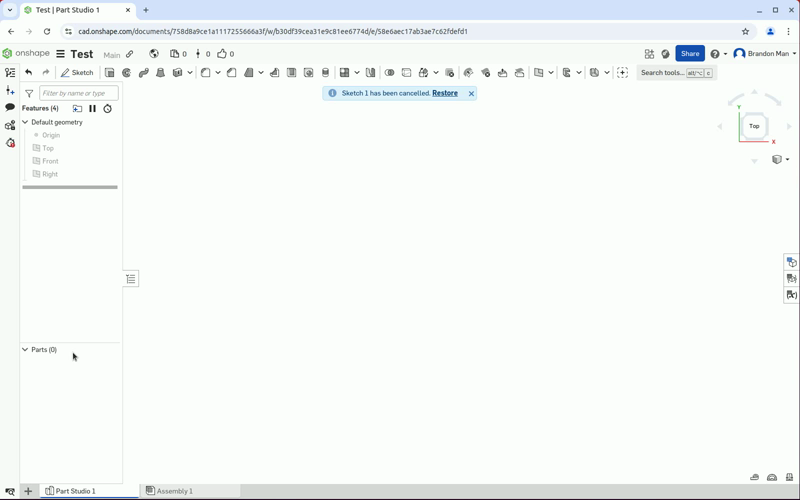
key_down(shift)
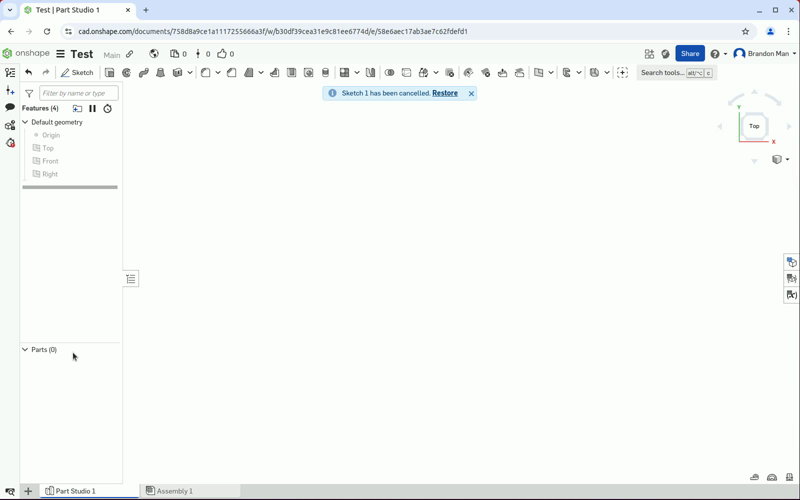
key(up)
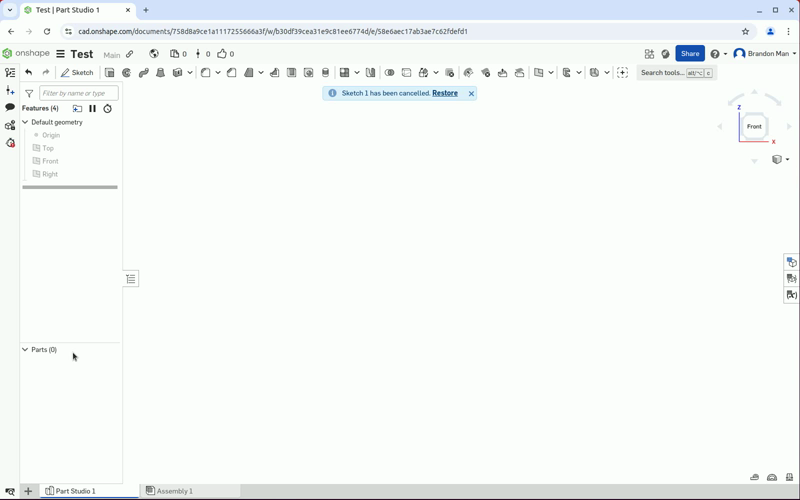
key_up(shift)
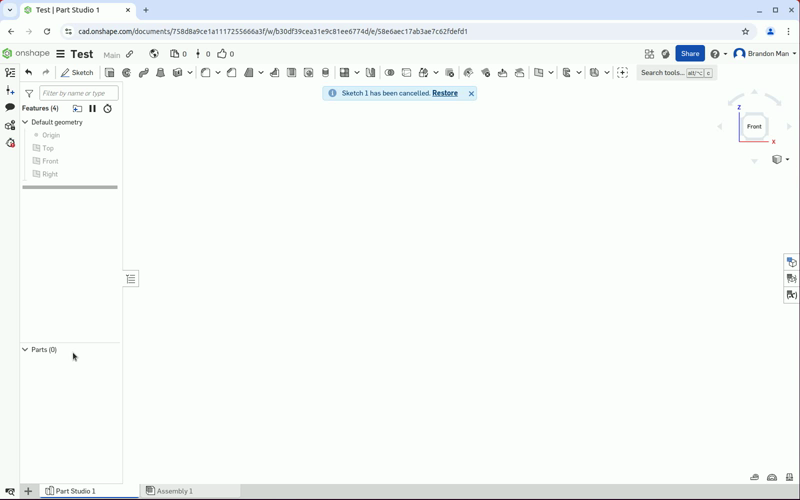
mouse_move(73, 352)
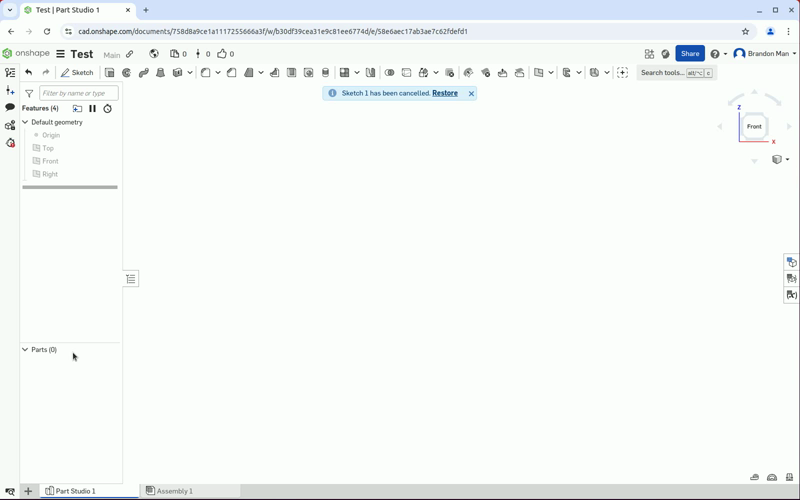
key(shift+y)
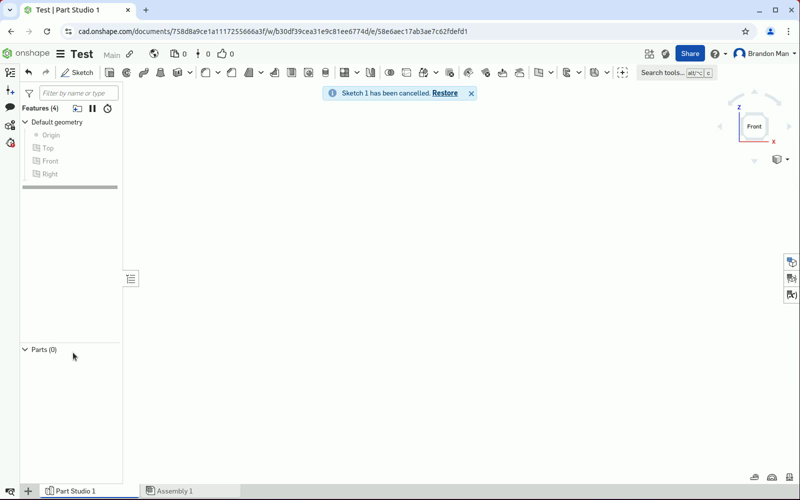
key(shift+s)
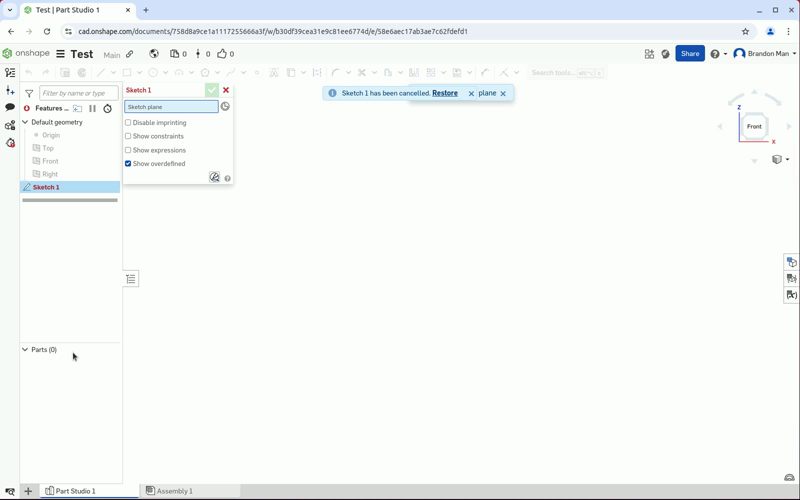
mouse_move(73, 163)
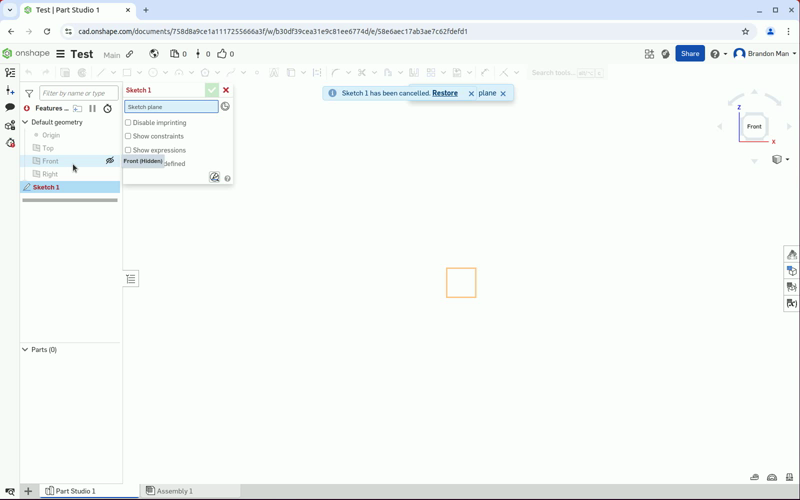
click(73, 163)
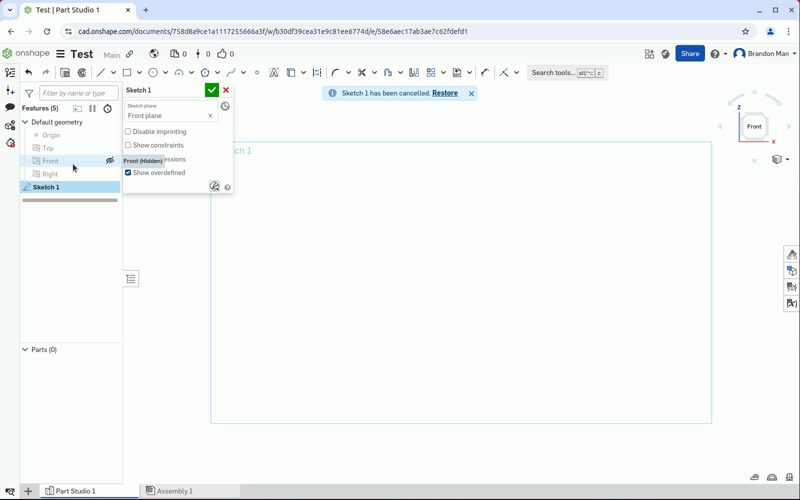
mouse_move(73, 352)
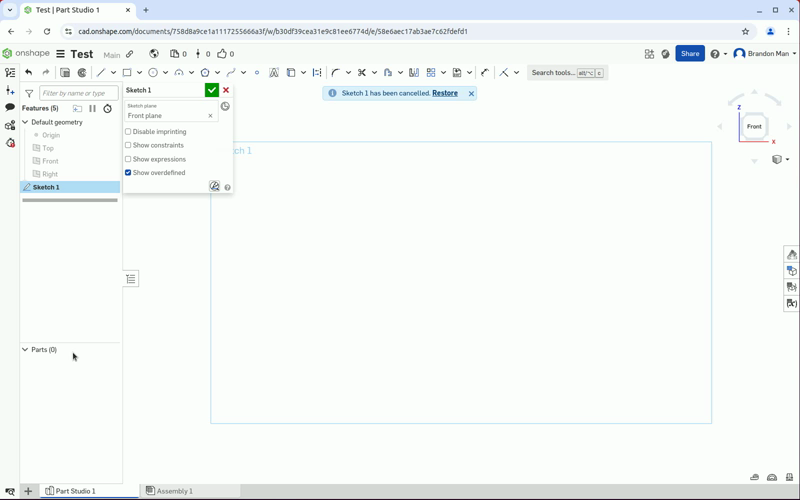
key(y)
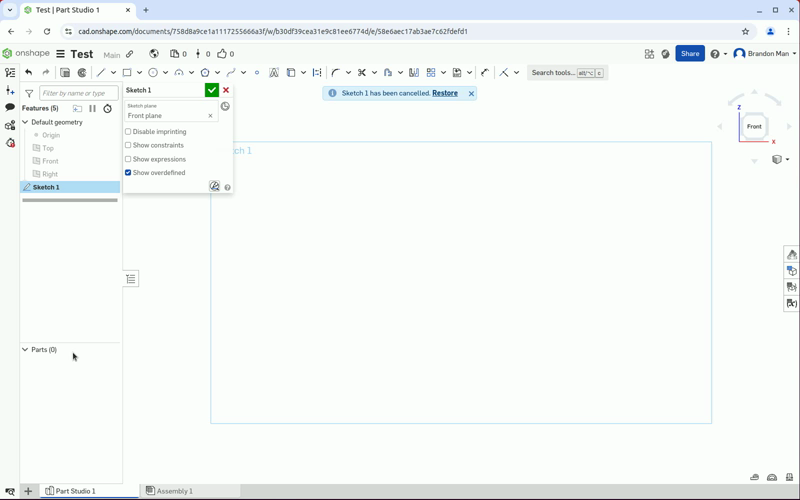
key(l)
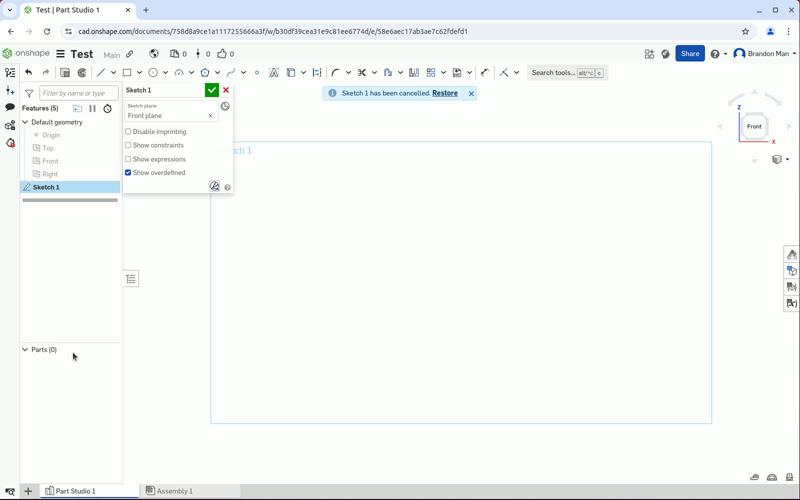
key_down(shift)
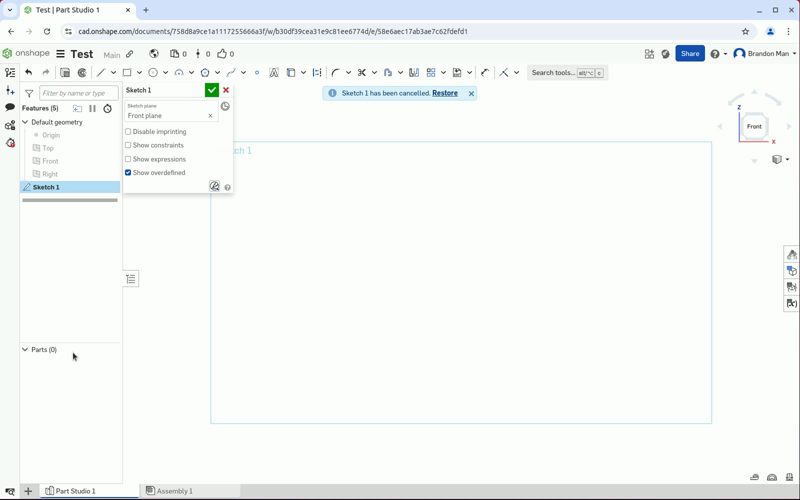
mouse_move(348, 282)
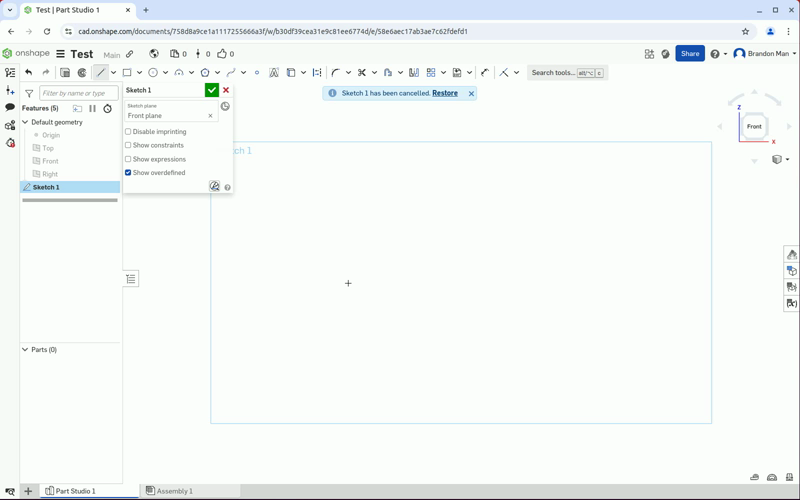
click(348, 282)
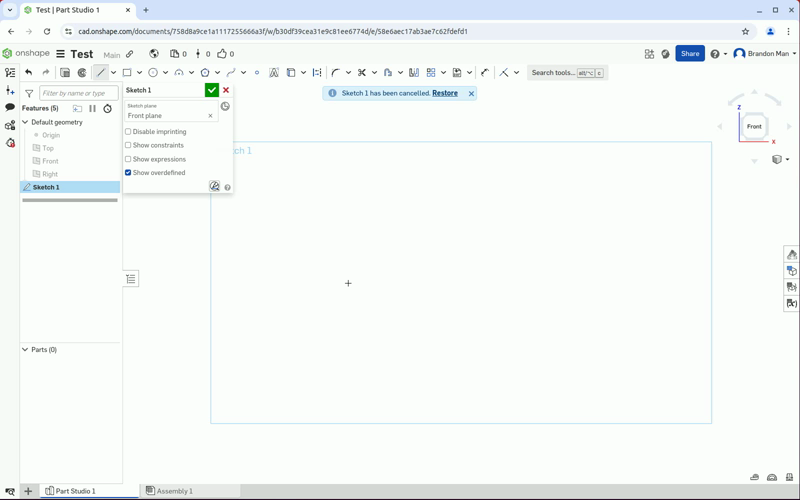
key_up(shift)
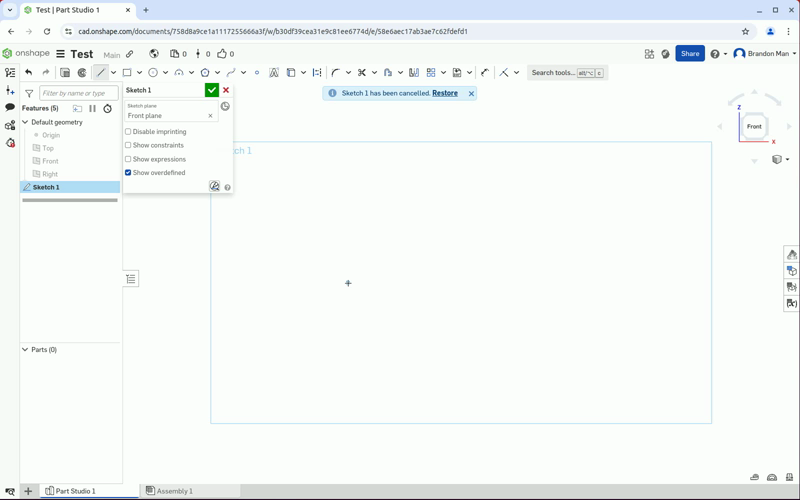
key_down(shift)
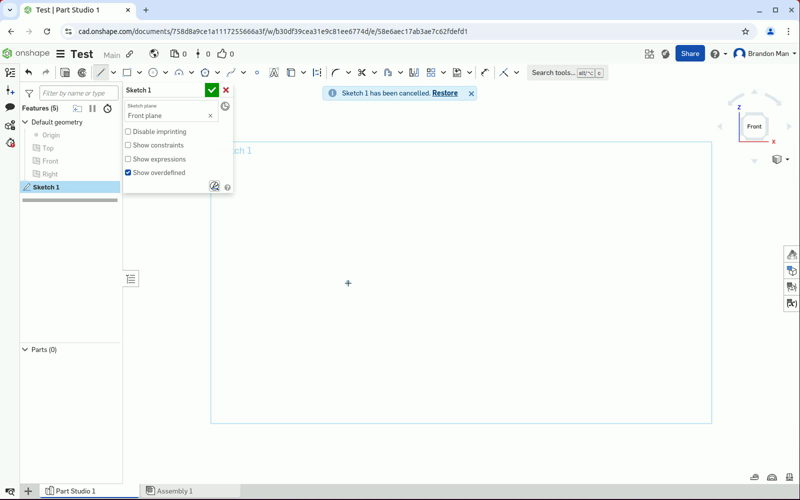
mouse_move(460, 282)
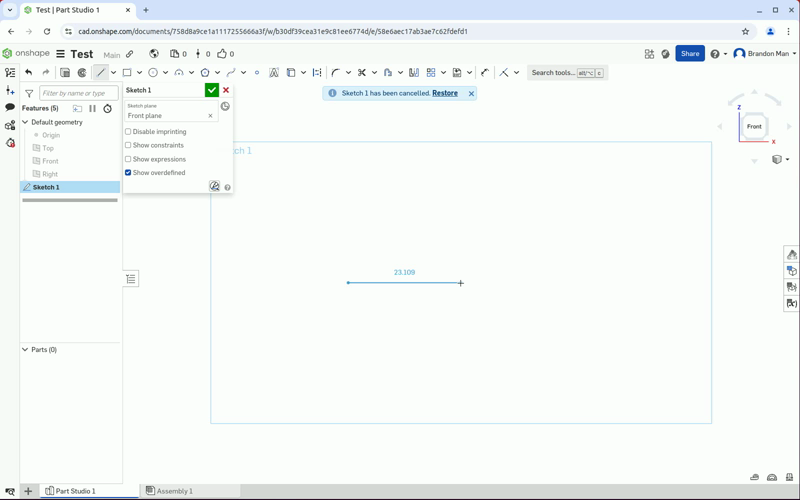
click(460, 282)
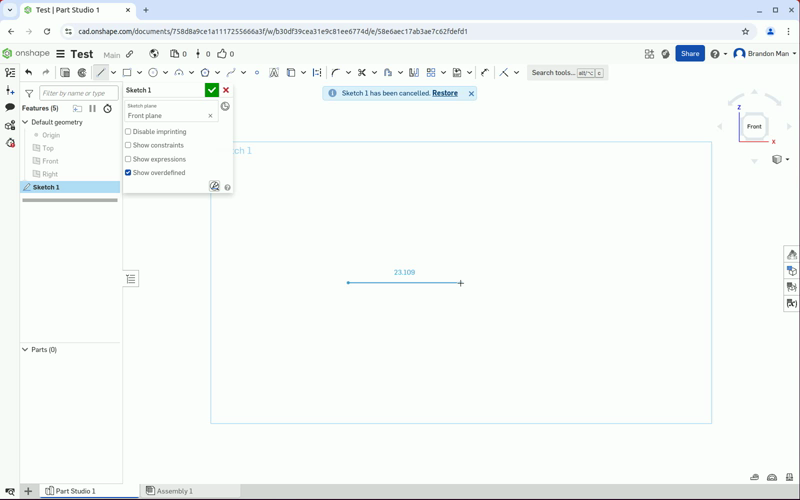
key_up(shift)
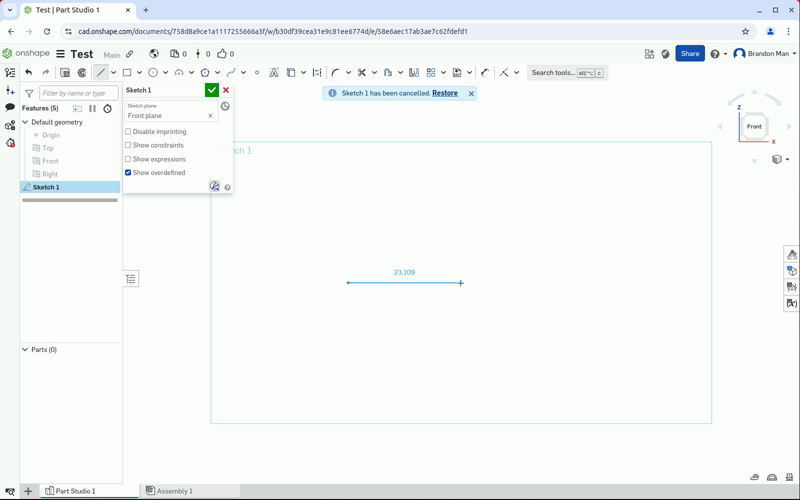
key_down(shift)
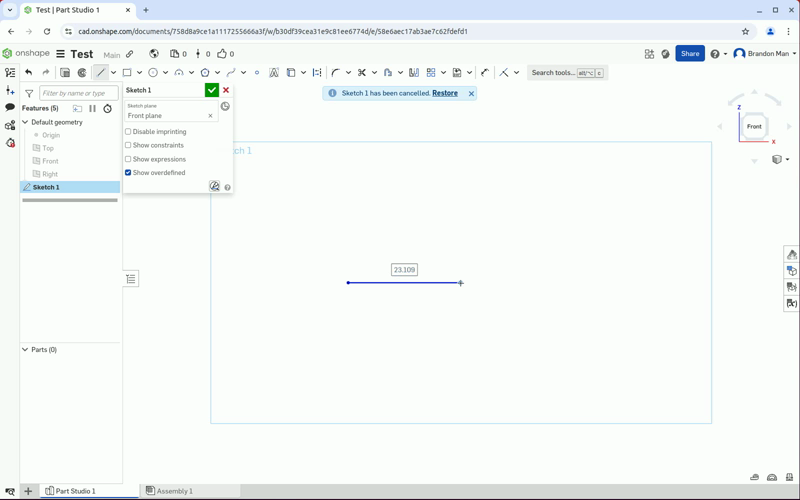
mouse_move(460, 170)
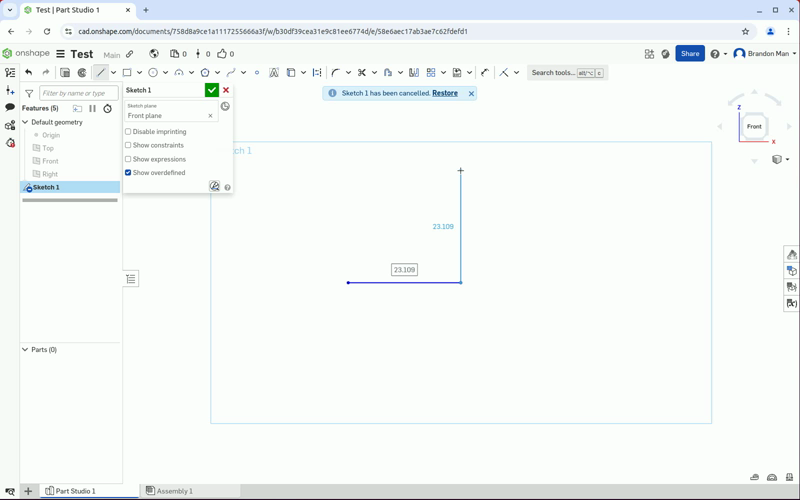
click(460, 170)
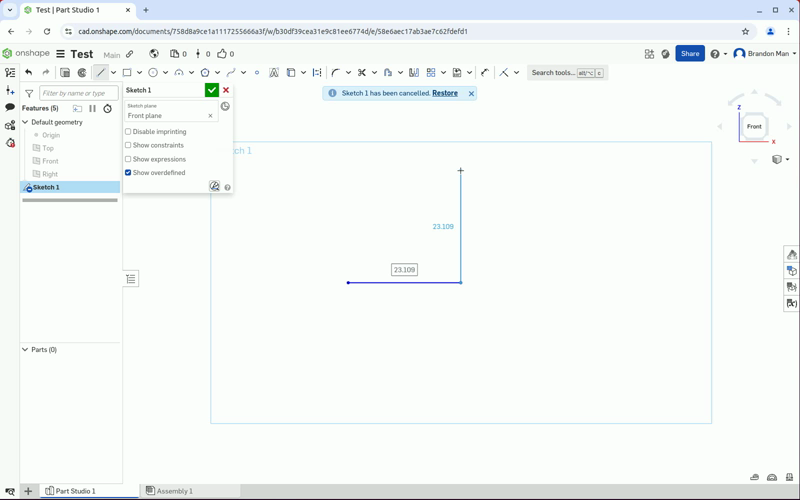
key_up(shift)
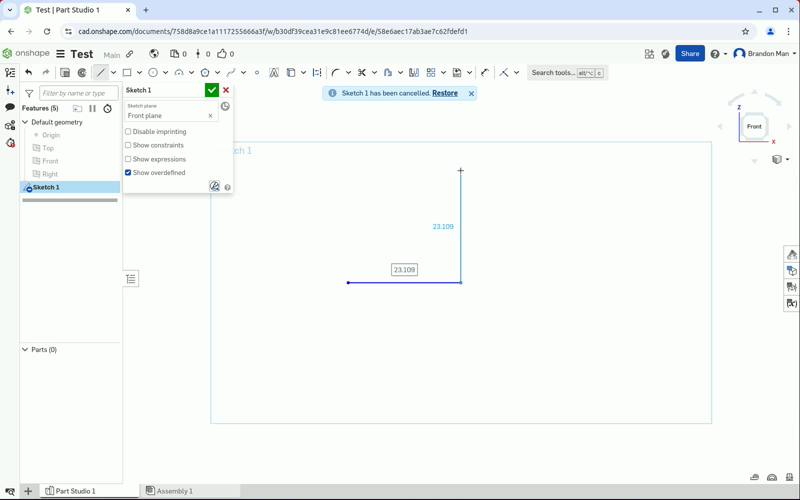
key_down(shift)
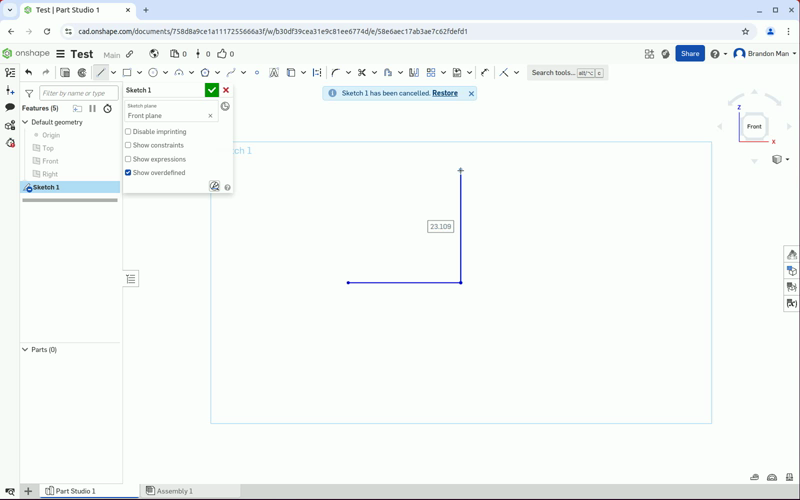
mouse_move(348, 170)
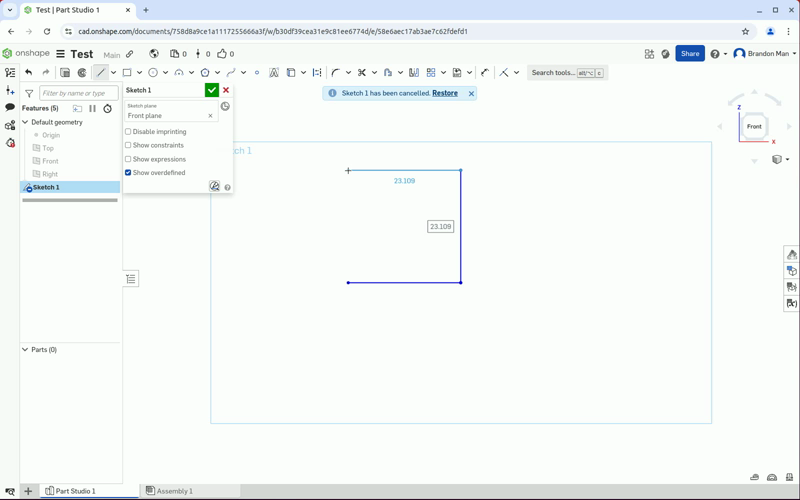
click(348, 170)
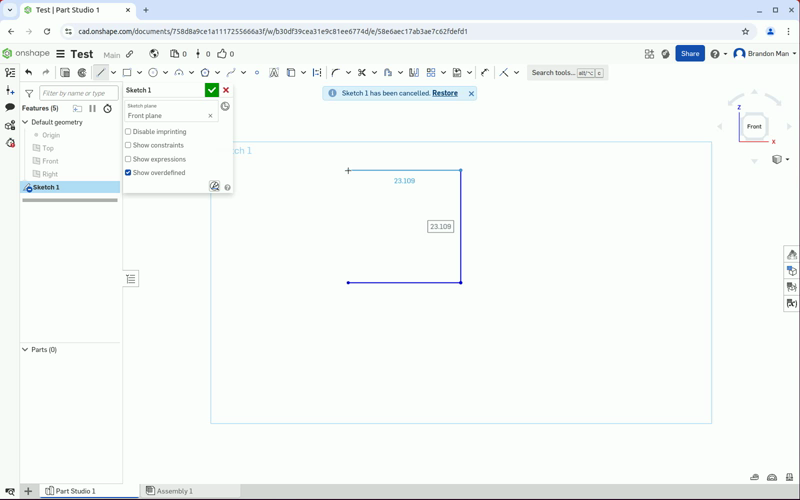
key_up(shift)
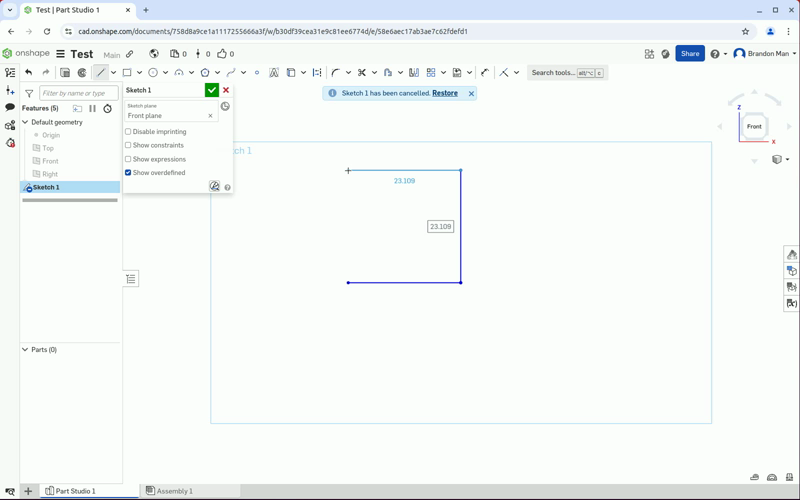
key_down(shift)
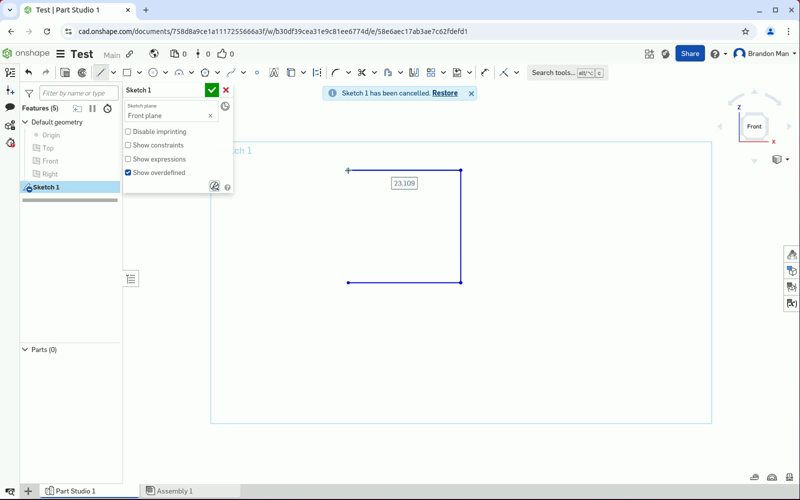
mouse_move(348, 282)
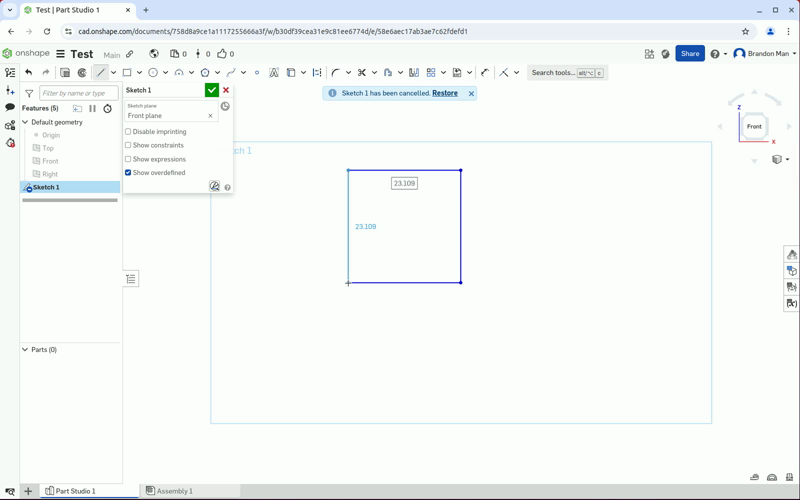
key_up(shift)
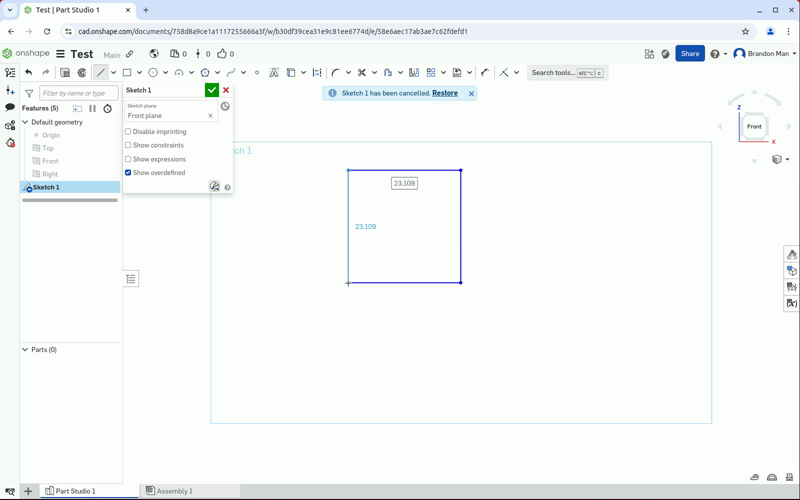
click(348, 282)
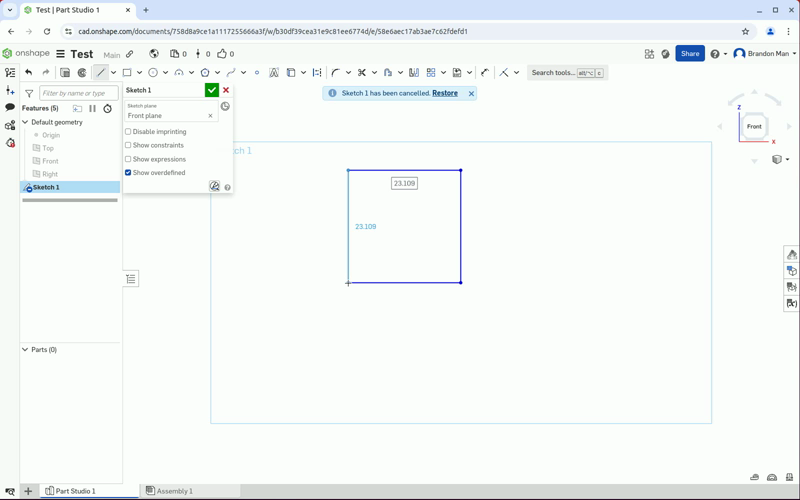
key(esc)
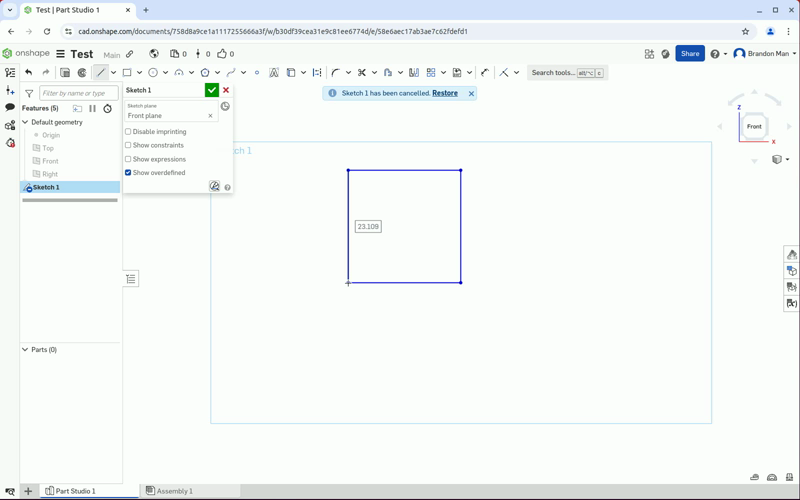
mouse_move(371, 214)
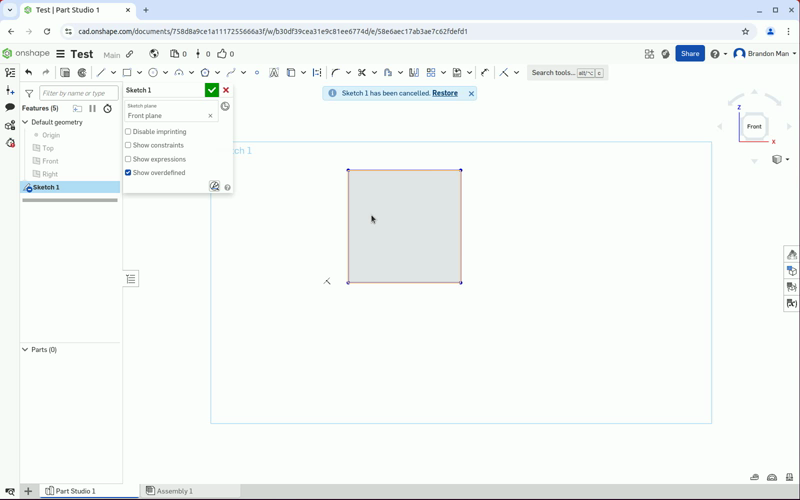
click(371, 214)
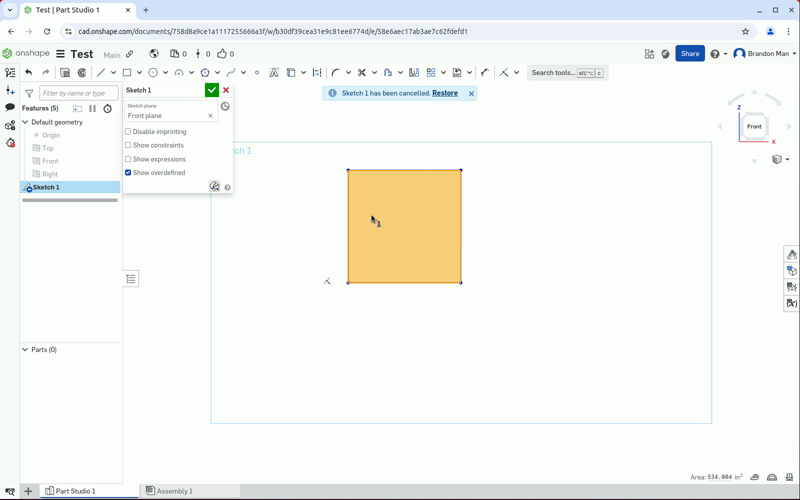
mouse_move(73, 352)
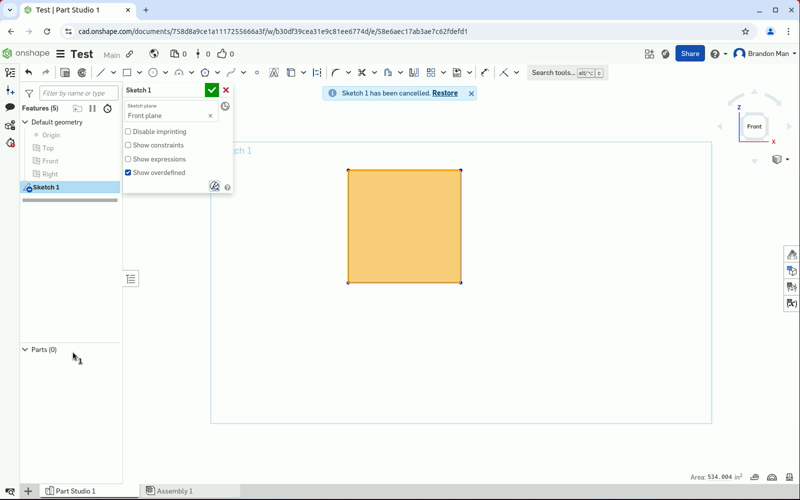
key(shift+y)
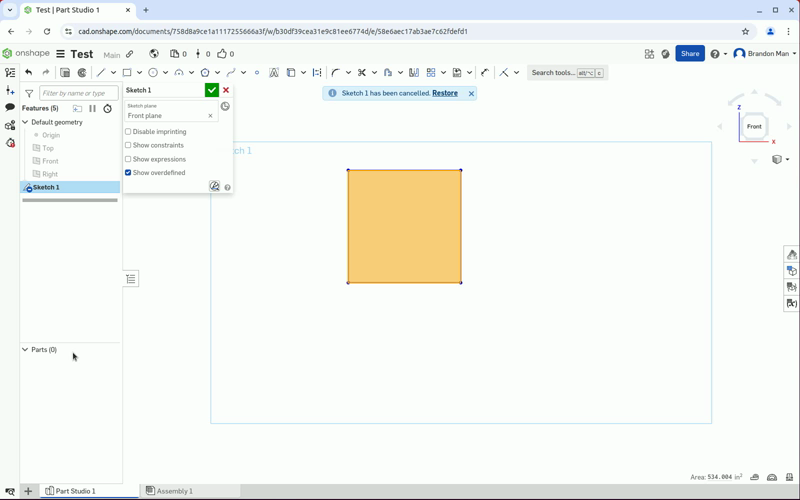
key(shift+e)
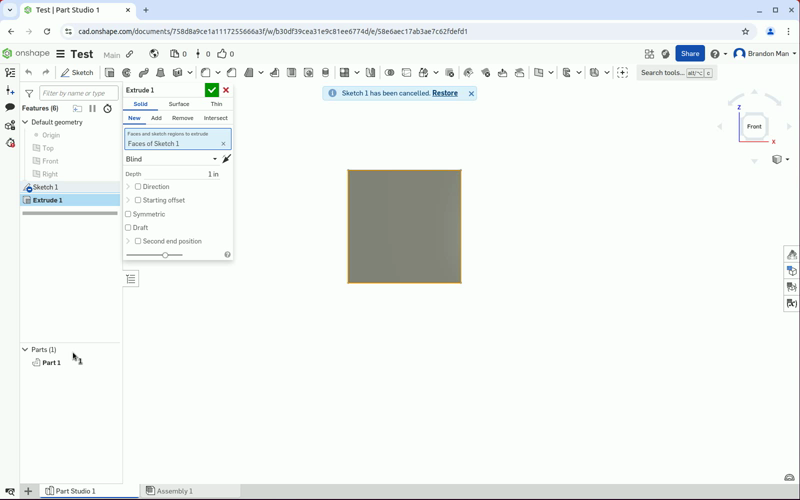
mouse_move(143, 106)
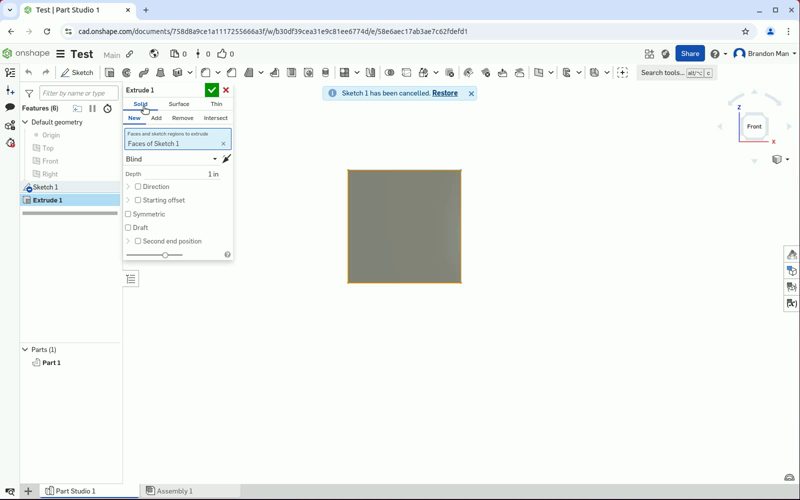
click(143, 106)
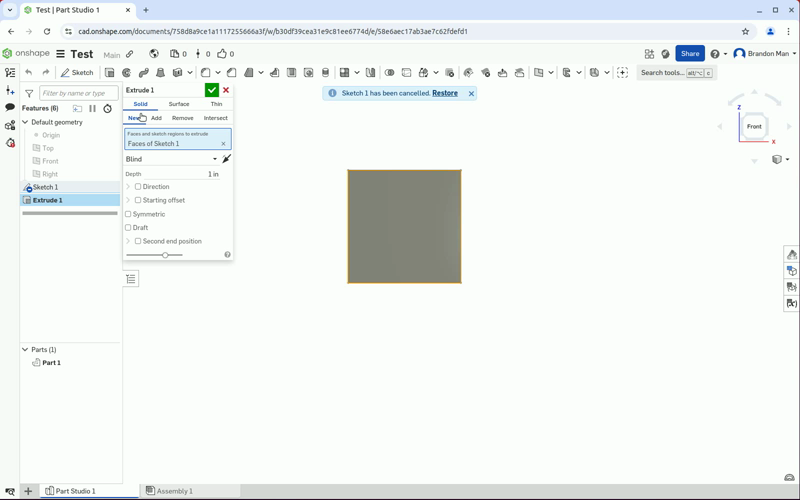
mouse_move(137, 120)
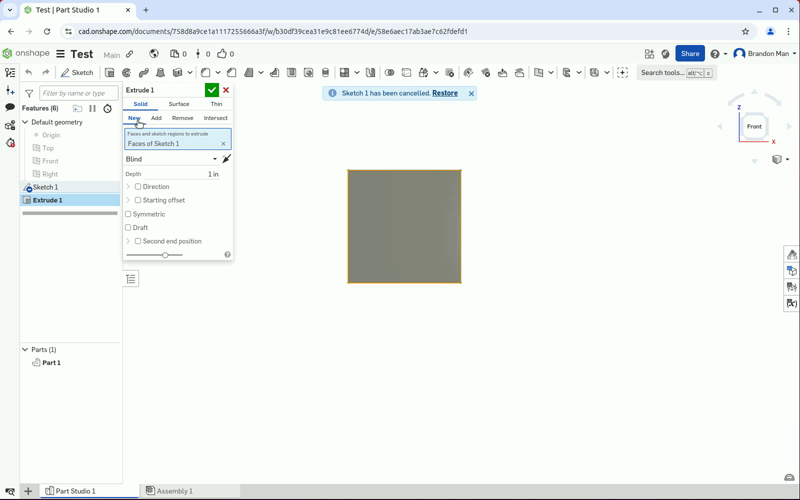
click(137, 120)
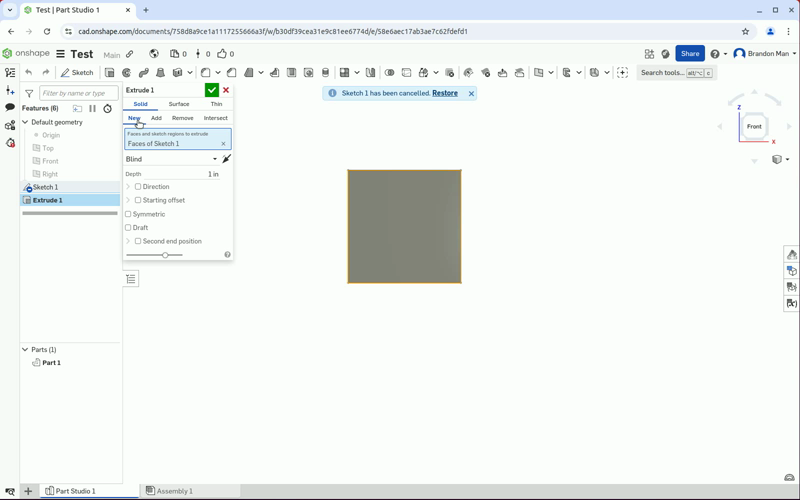
key(tab, 4)
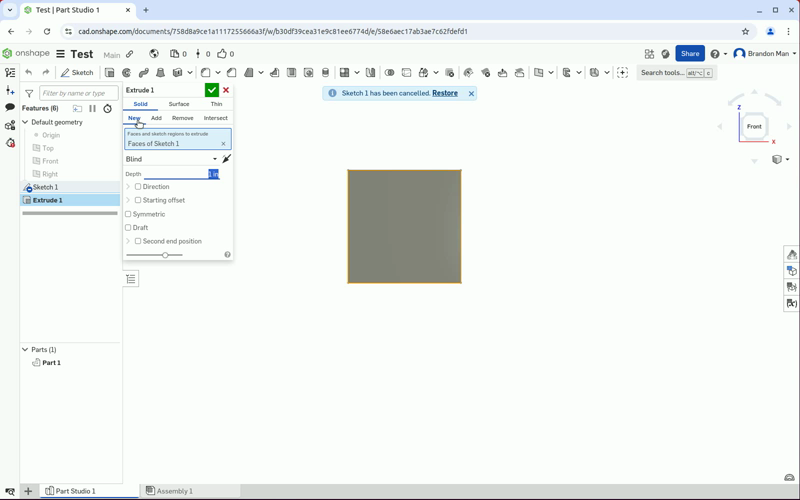
text(23.108)
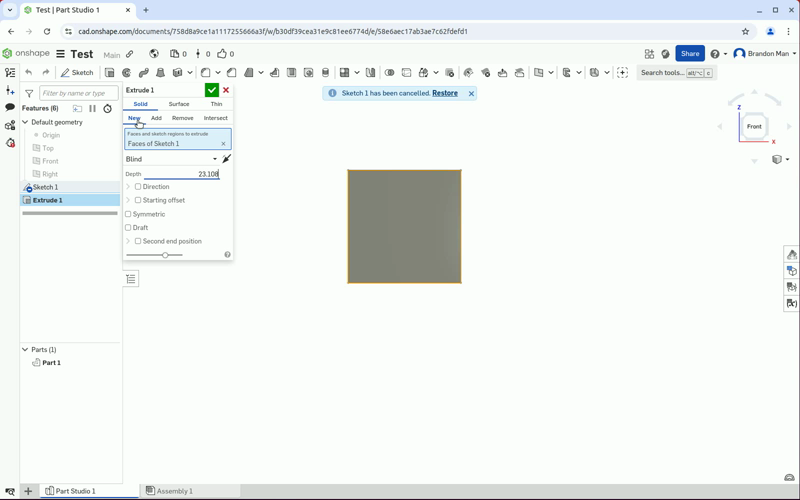
key(enter)
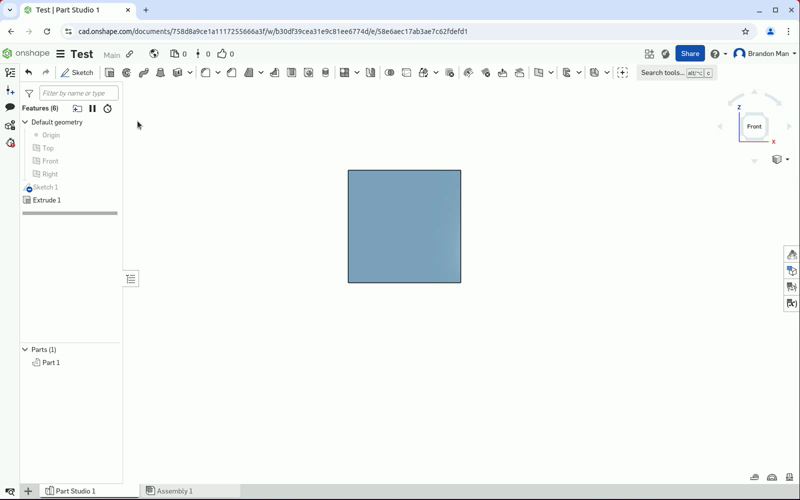
key(shift+h)
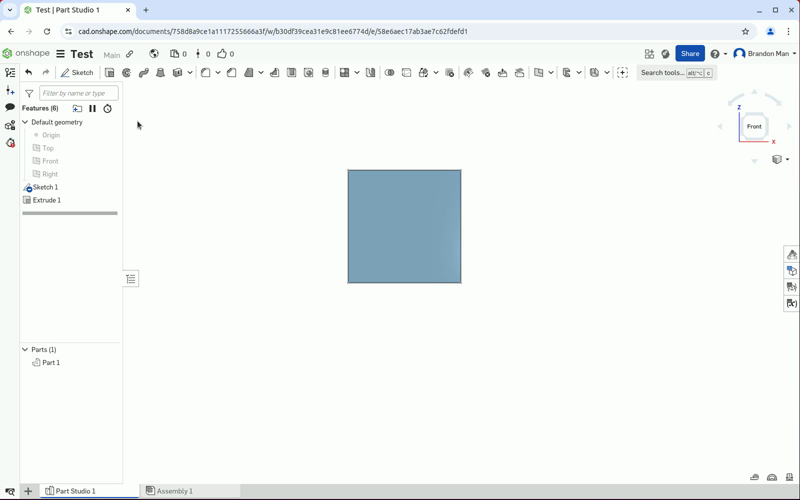
key(shift+h)
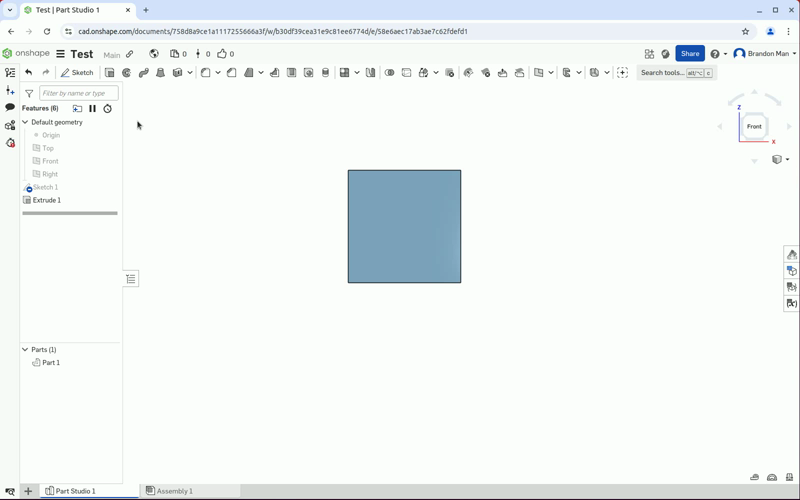
mouse_move(73, 189)
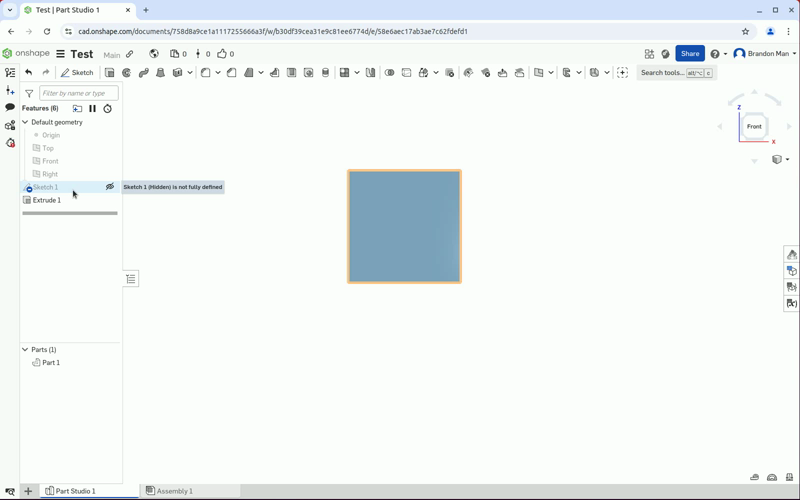
click(73, 189)
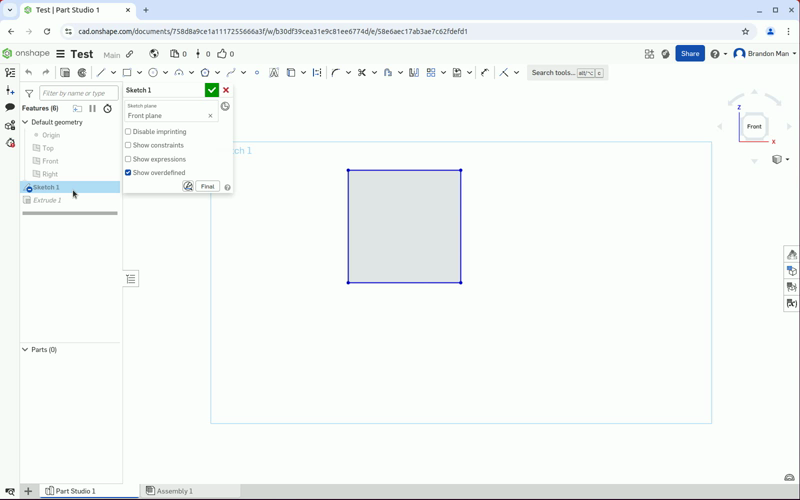
mouse_move(229, 92)
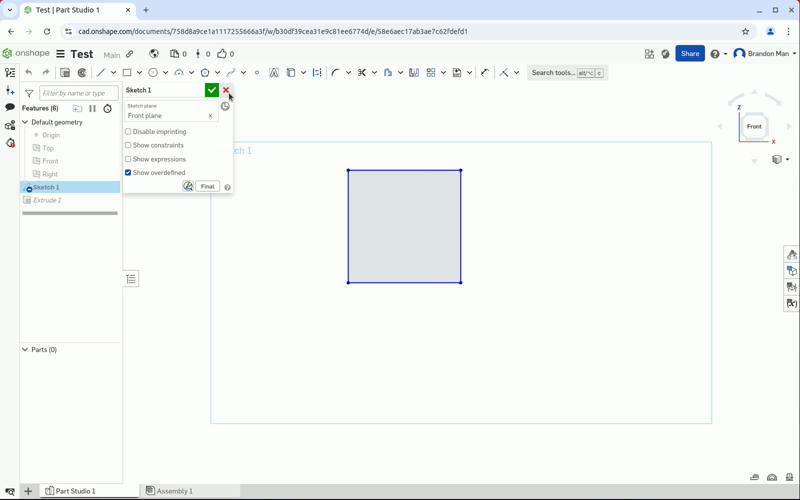
click(229, 92)
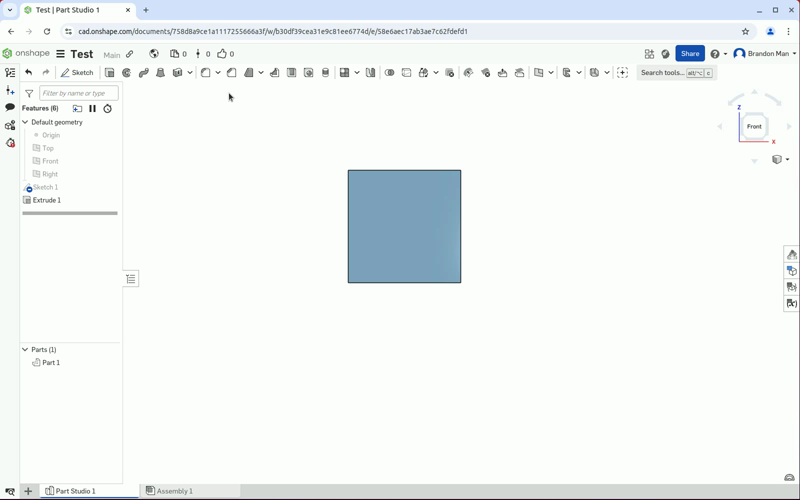
mouse_move(541, 75)
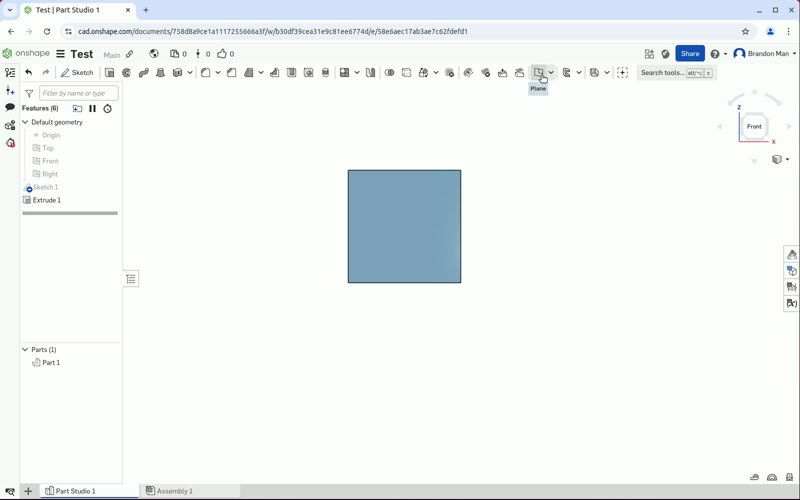
click(541, 75)
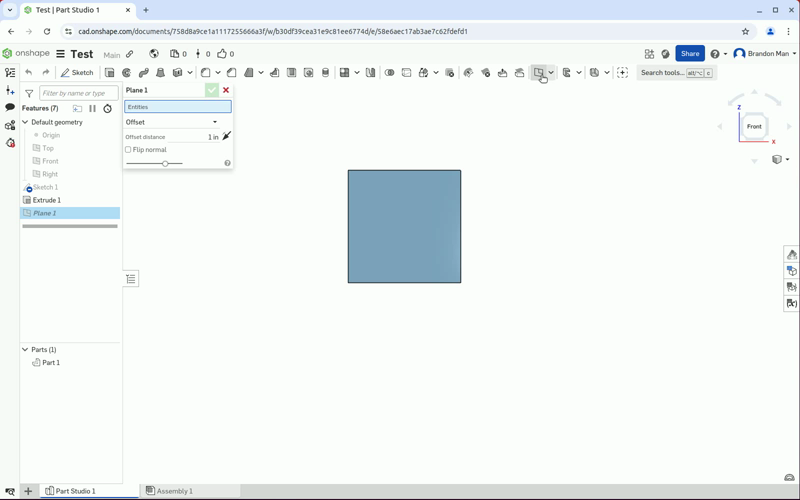
mouse_move(73, 163)
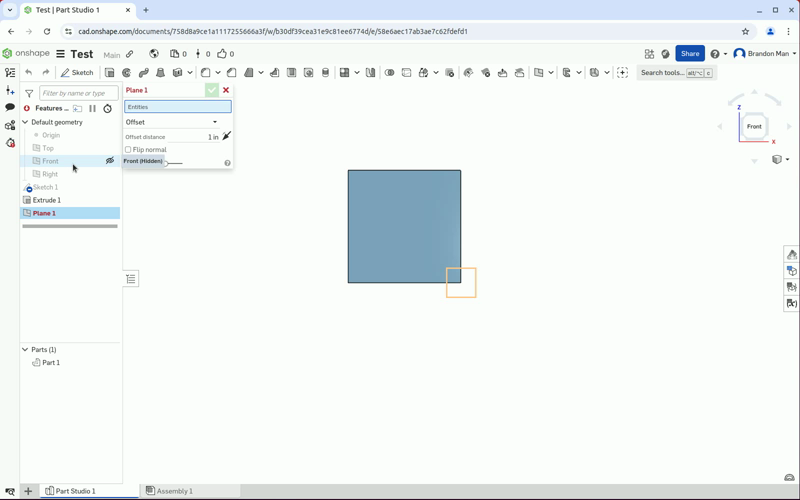
click(73, 163)
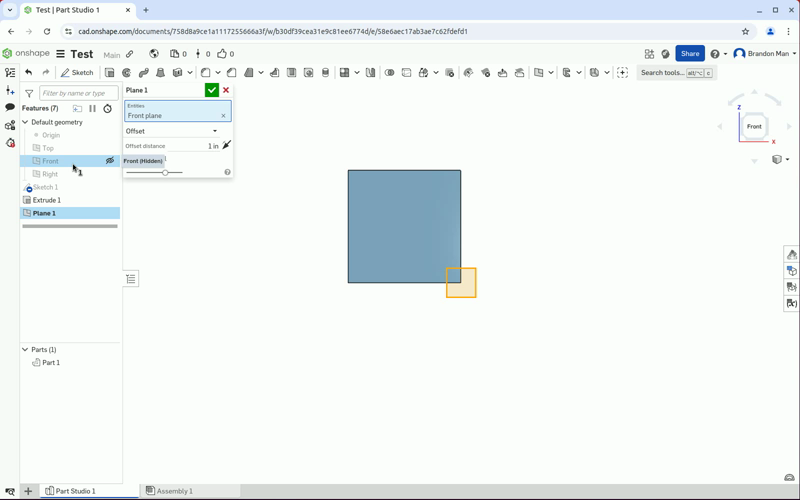
key(tab, 2)
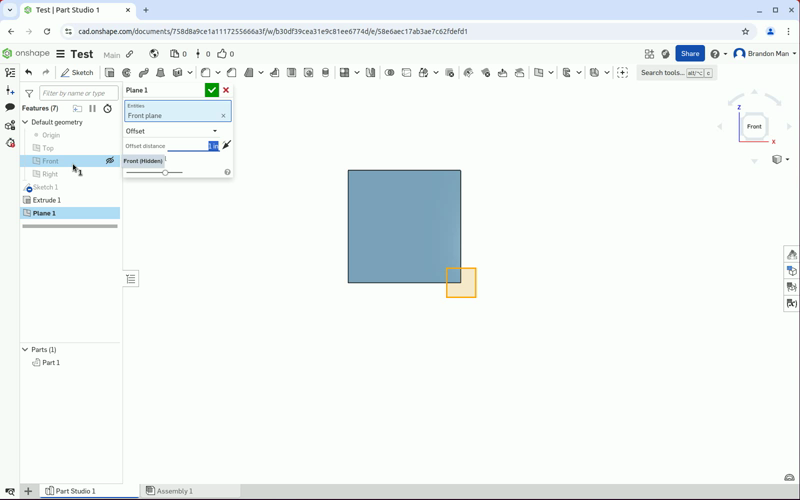
text(23.108)
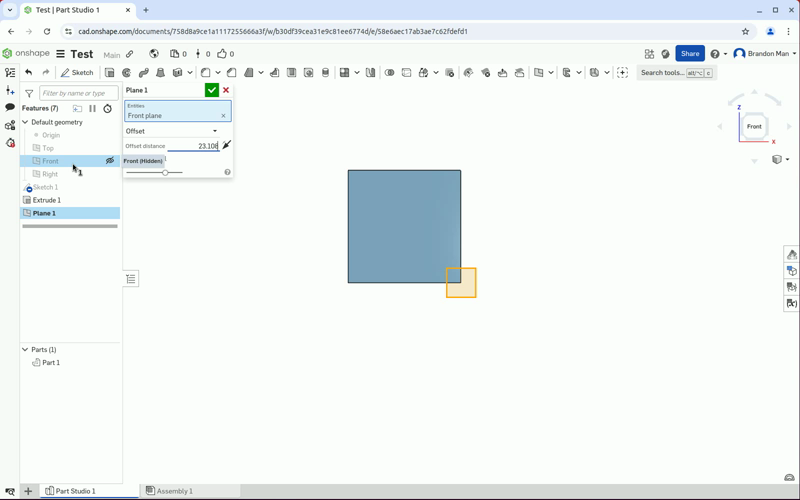
key(enter, 2)
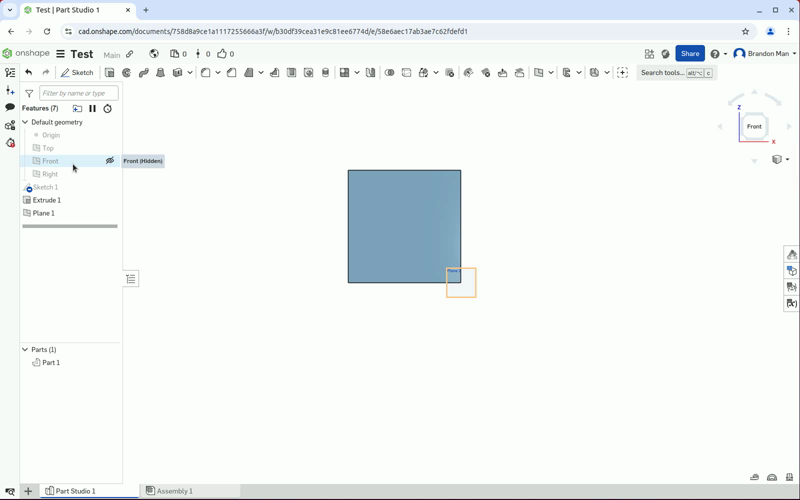
key(shift+s)
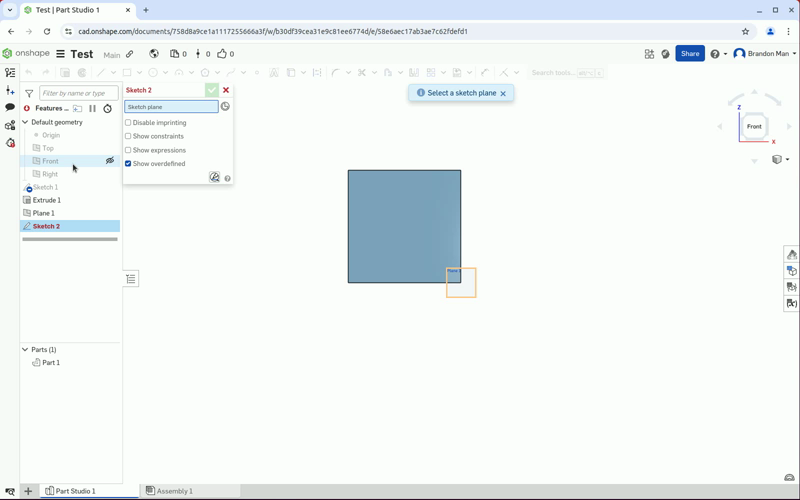
mouse_move(73, 215)
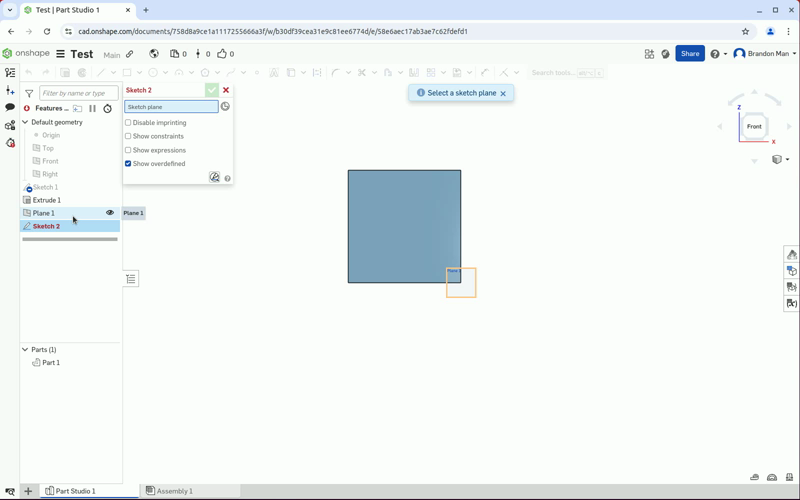
click(73, 215)
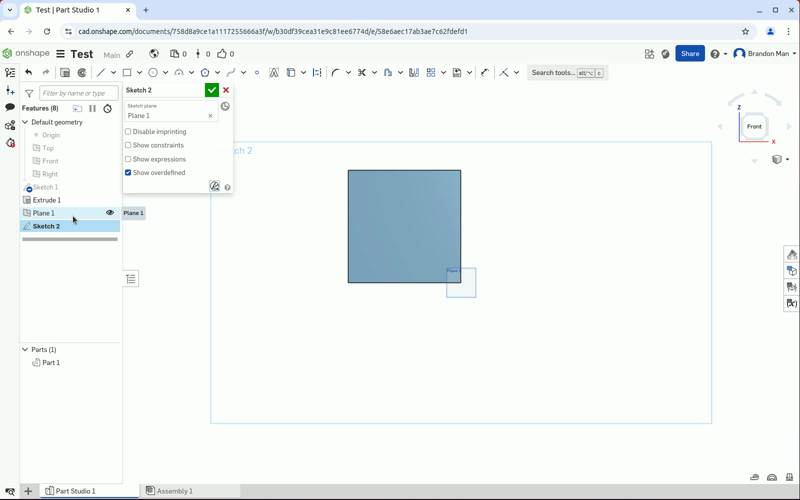
mouse_move(73, 352)
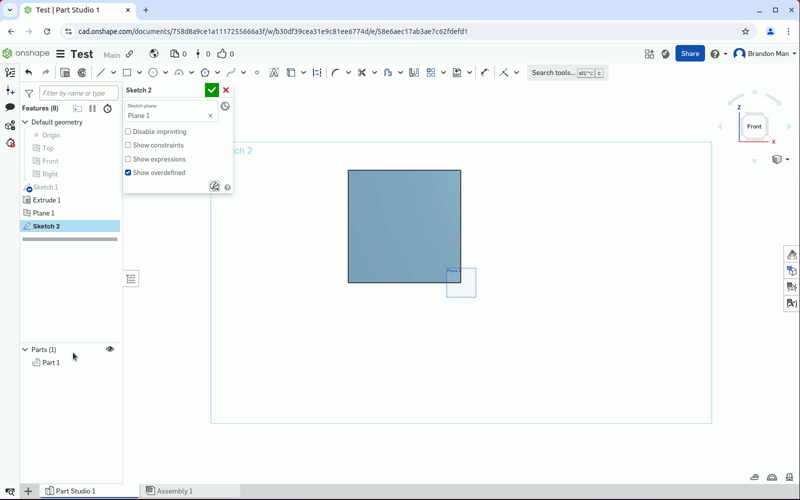
key(y)
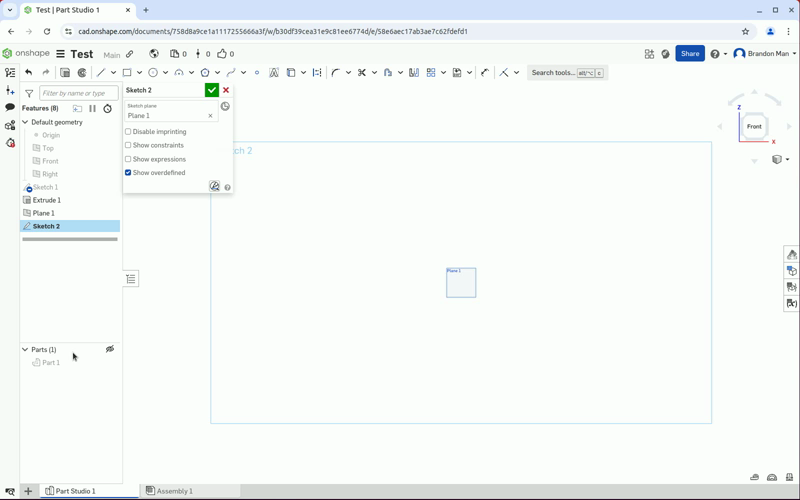
key(l)
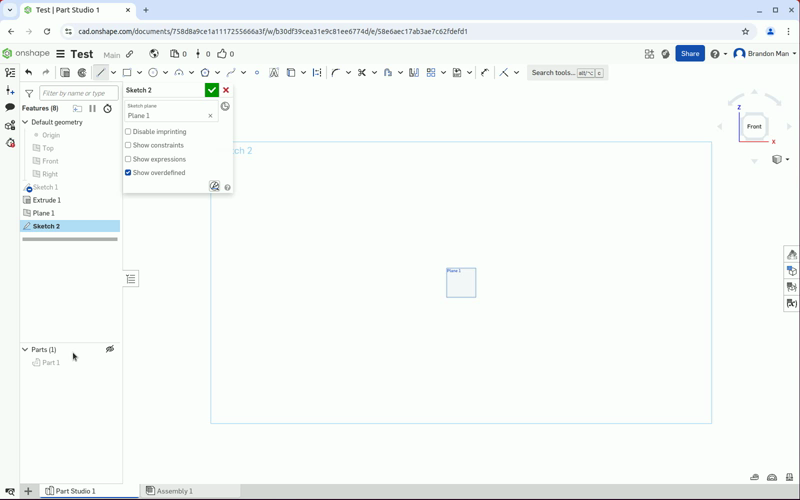
key_down(shift)
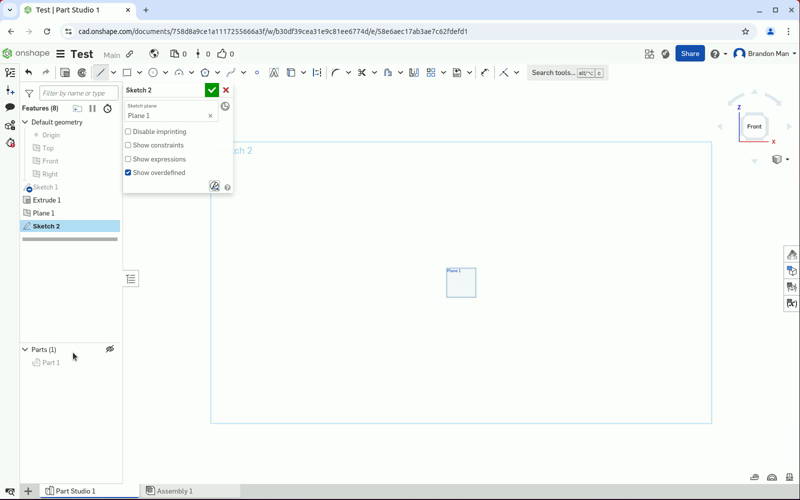
mouse_move(352, 278)
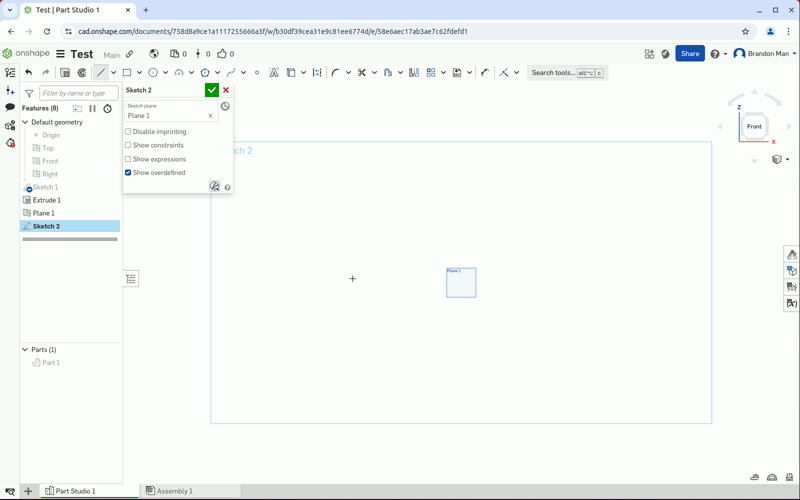
click(352, 278)
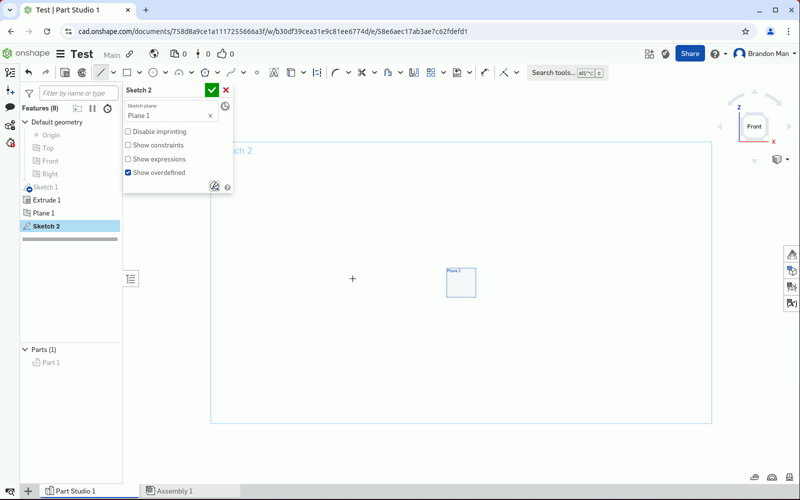
key_up(shift)
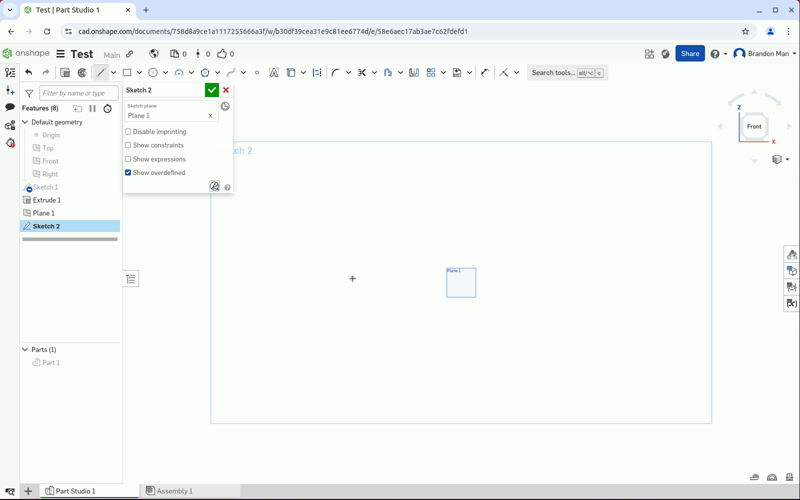
key_down(shift)
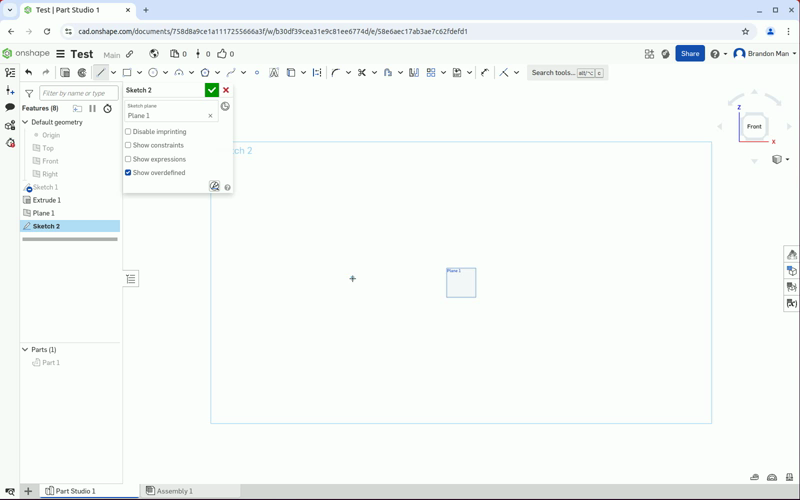
mouse_move(457, 278)
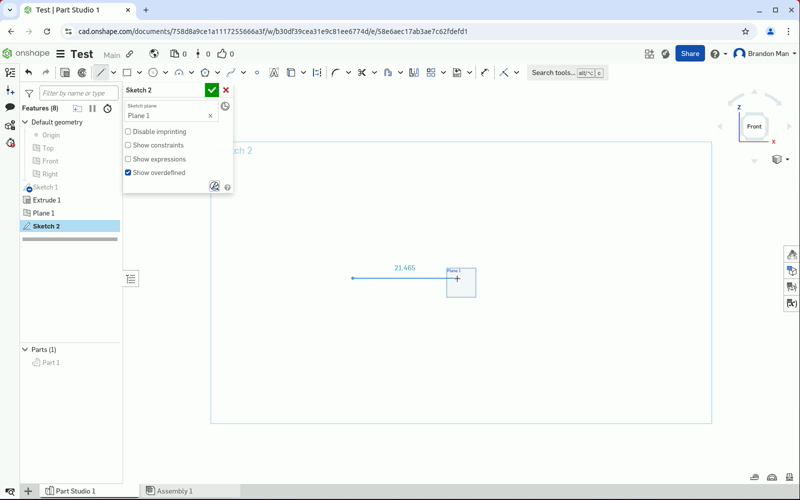
click(457, 278)
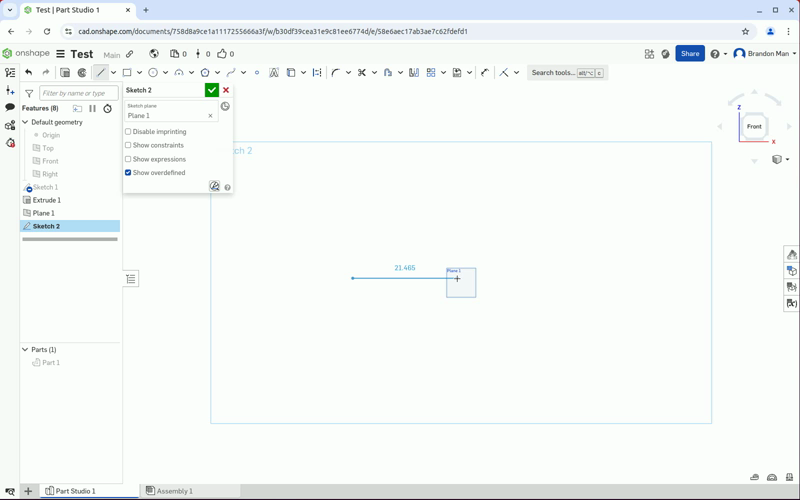
key_up(shift)
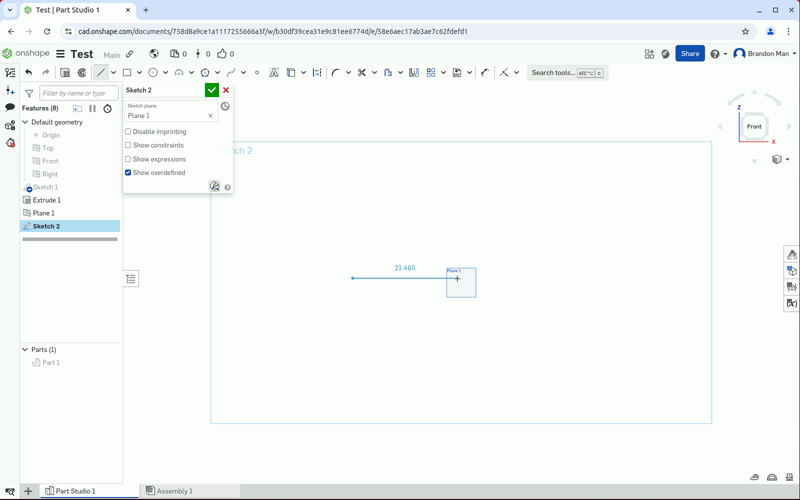
key_down(shift)
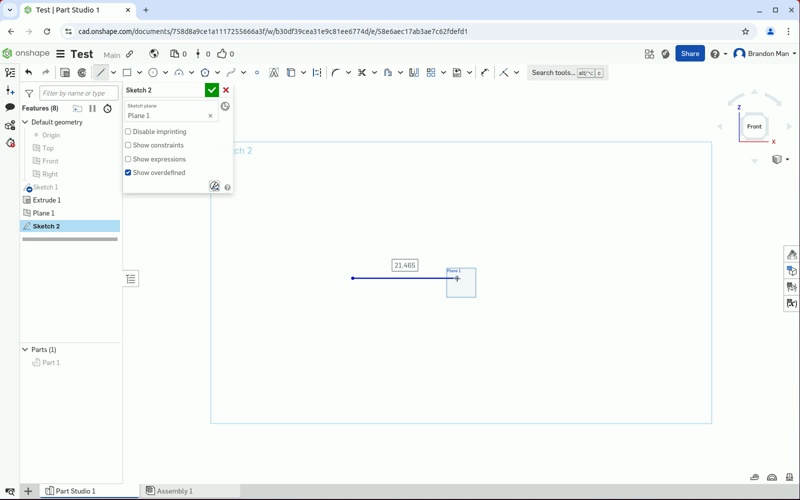
mouse_move(457, 174)
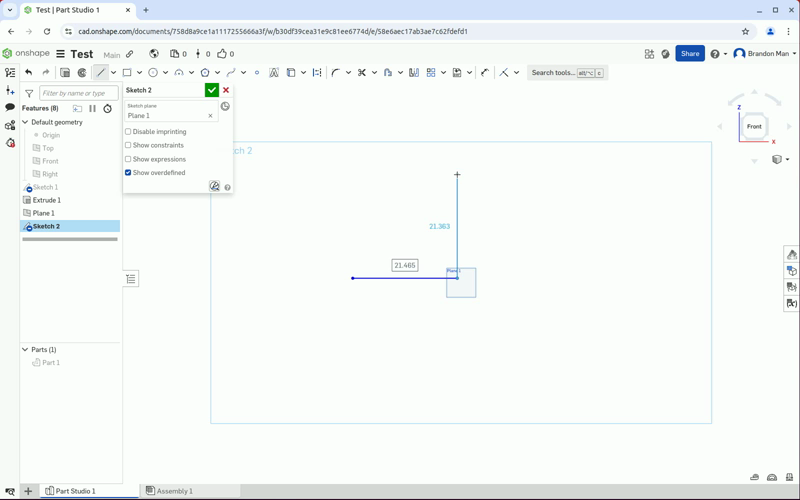
click(457, 174)
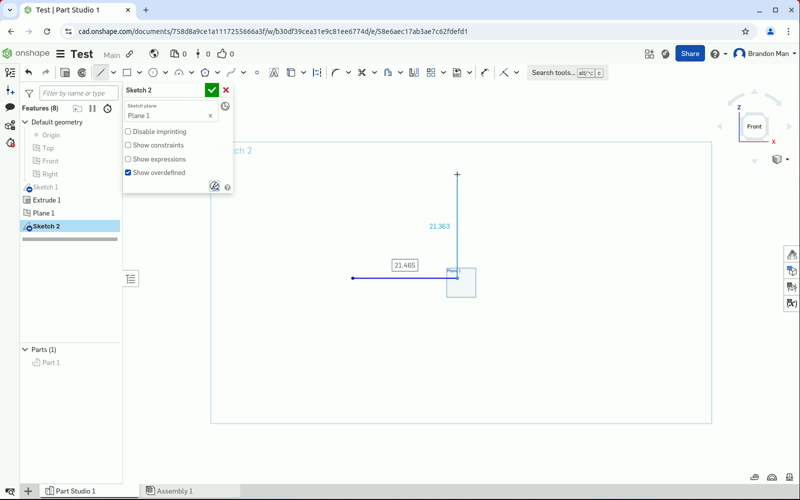
key_up(shift)
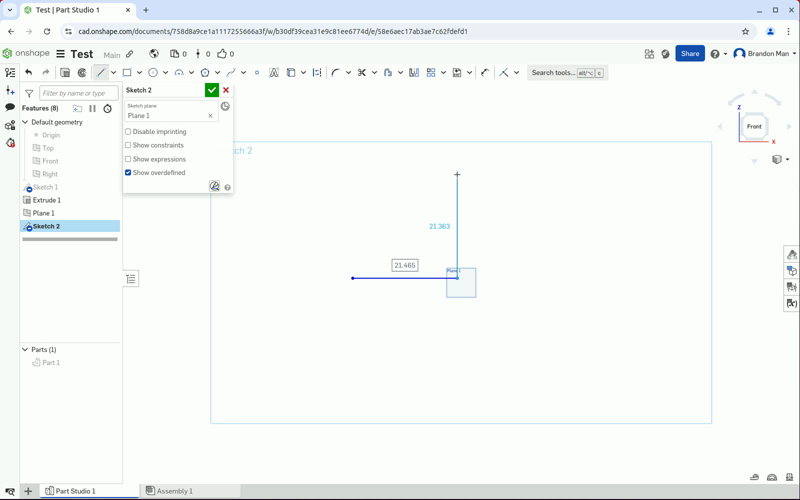
key_down(shift)
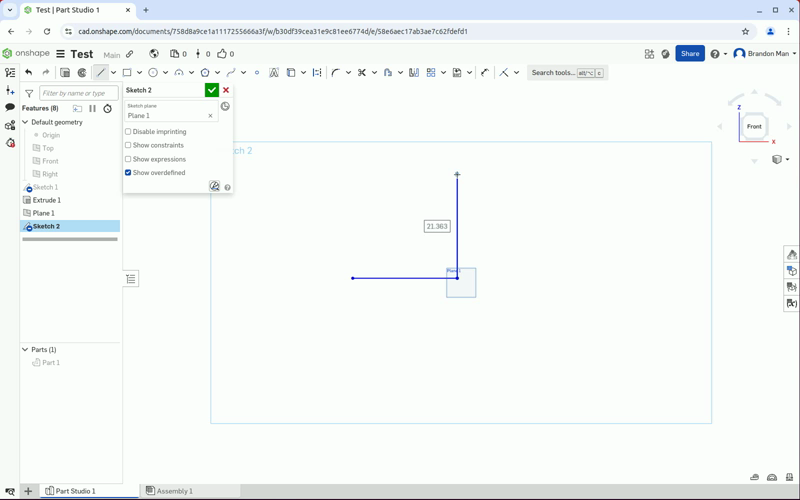
mouse_move(352, 174)
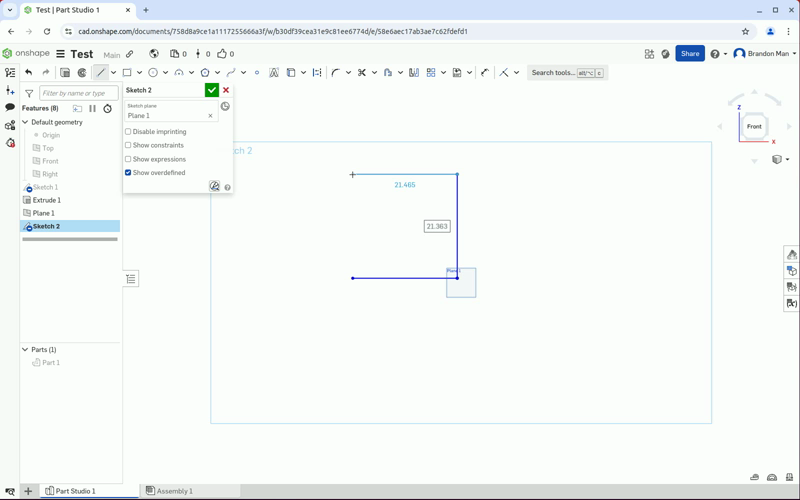
click(352, 174)
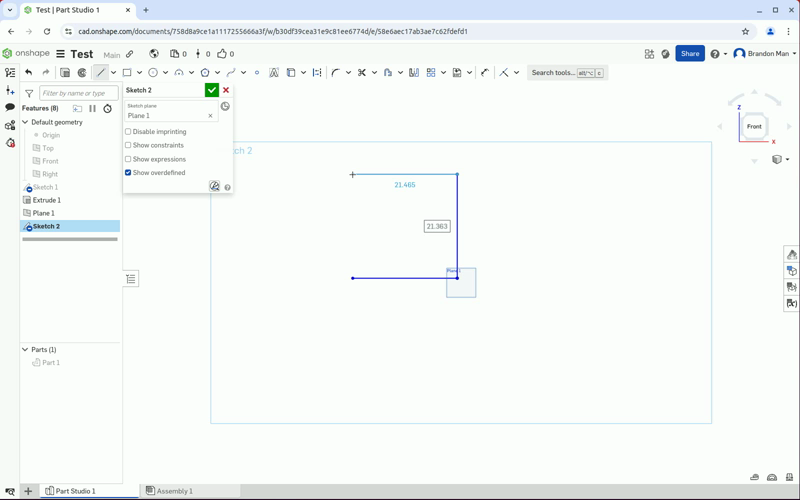
key_up(shift)
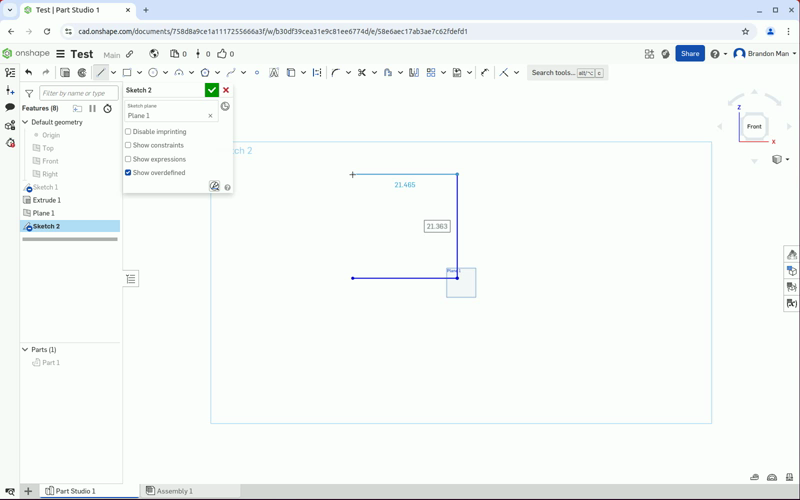
key_down(shift)
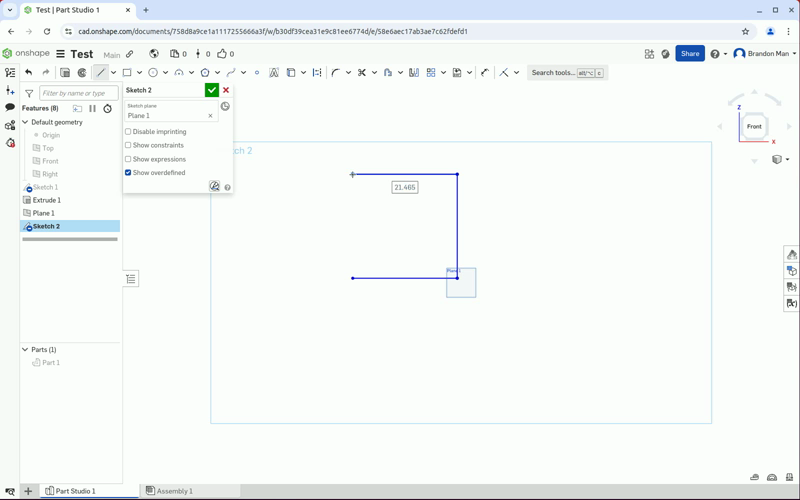
mouse_move(352, 278)
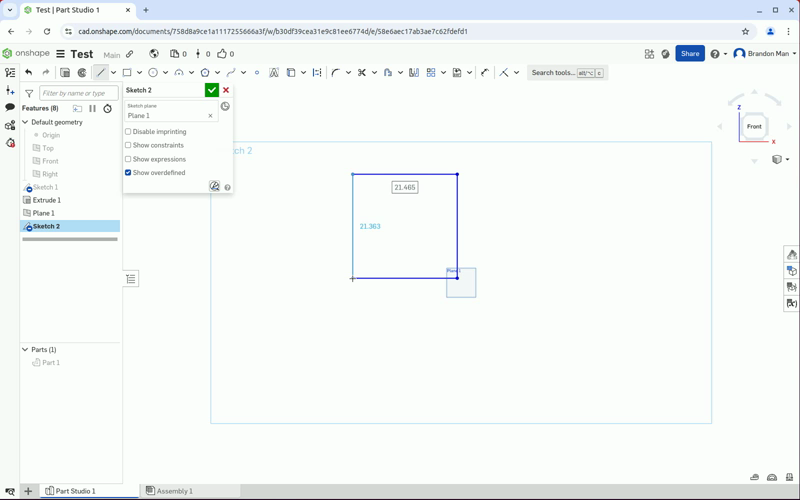
key_up(shift)
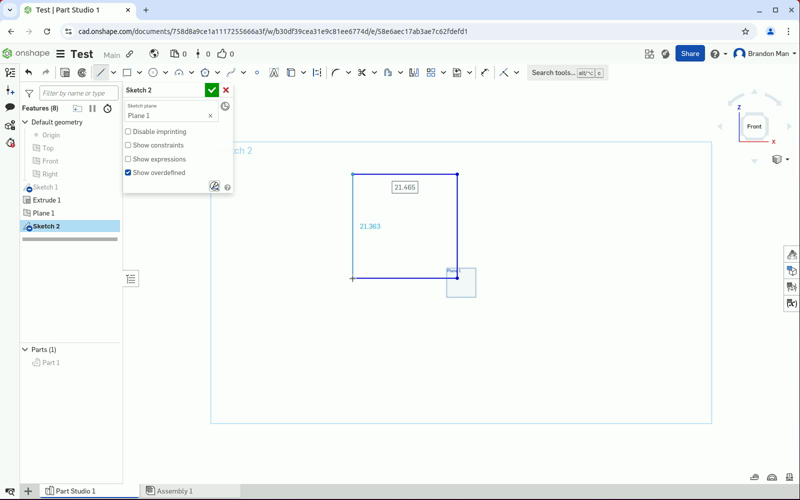
click(352, 278)
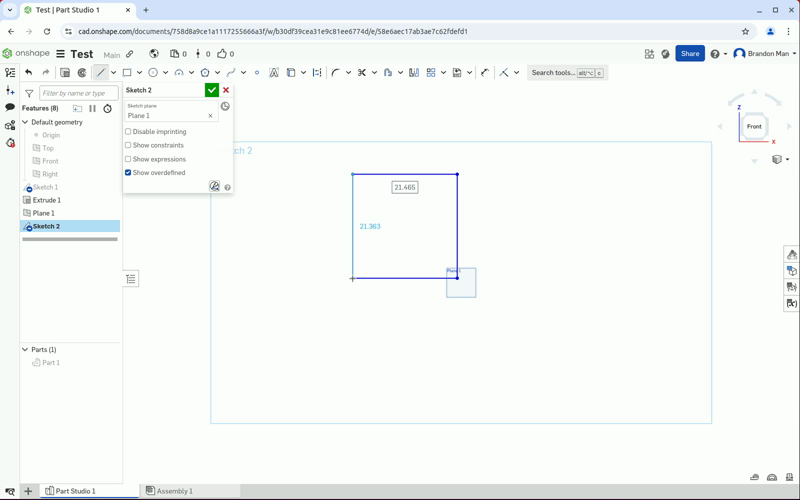
key(esc)
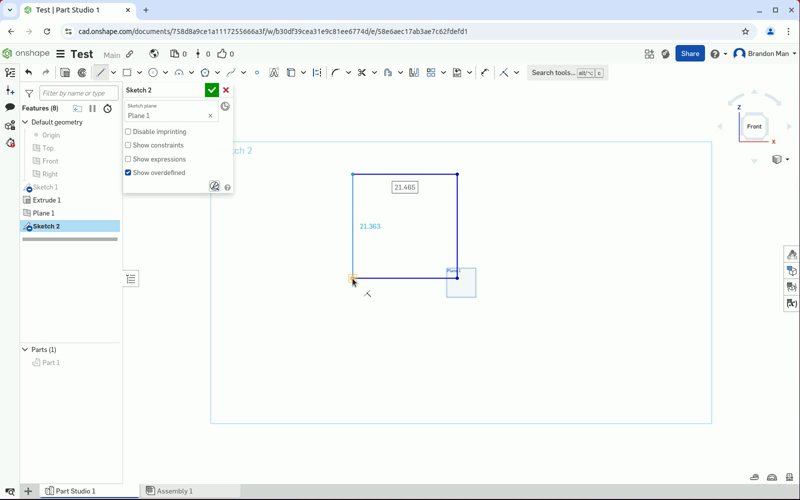
mouse_move(392, 259)
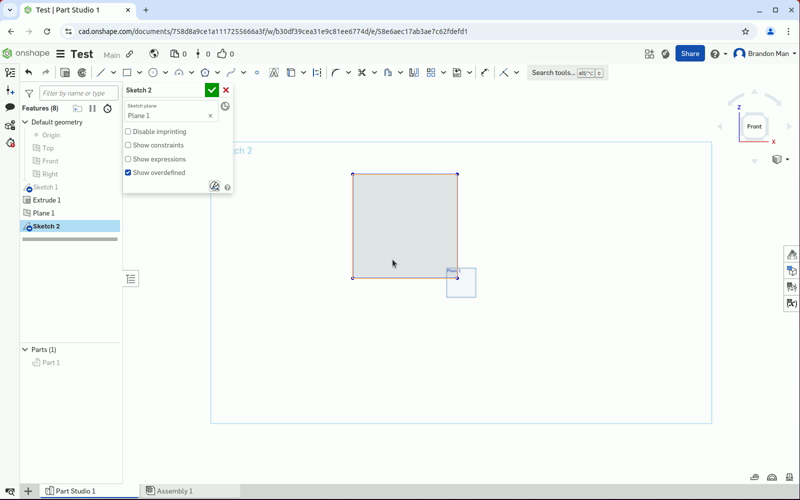
click(392, 259)
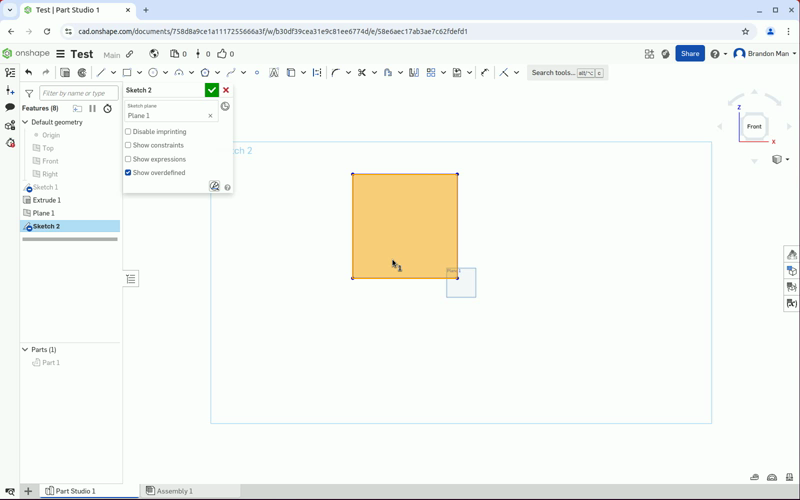
mouse_move(73, 352)
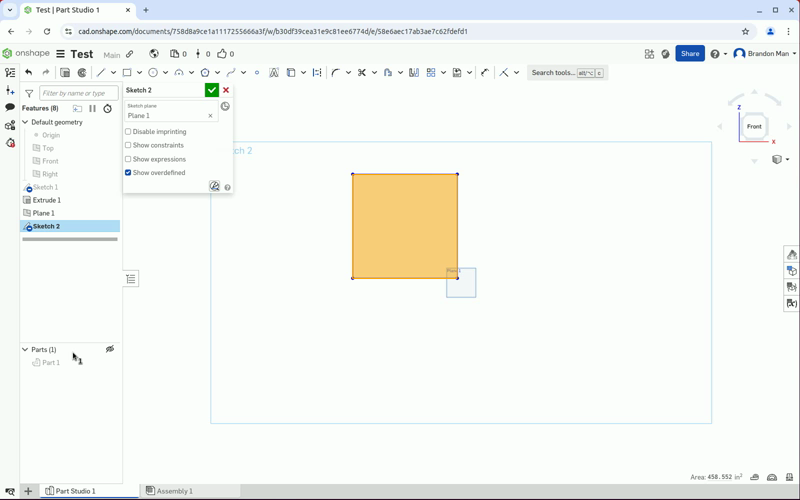
key(shift+y)
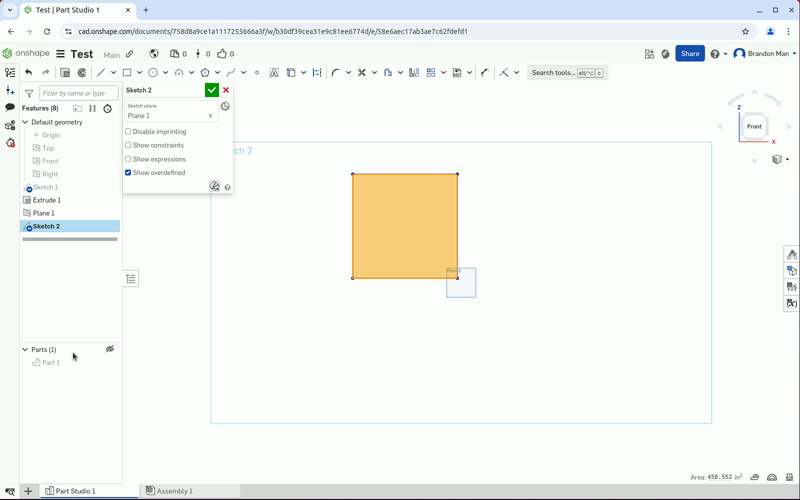
key(shift+e)
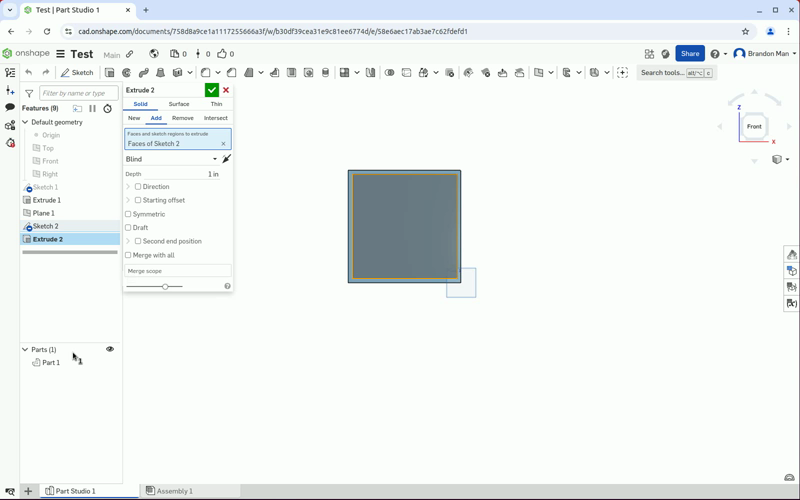
mouse_move(143, 106)
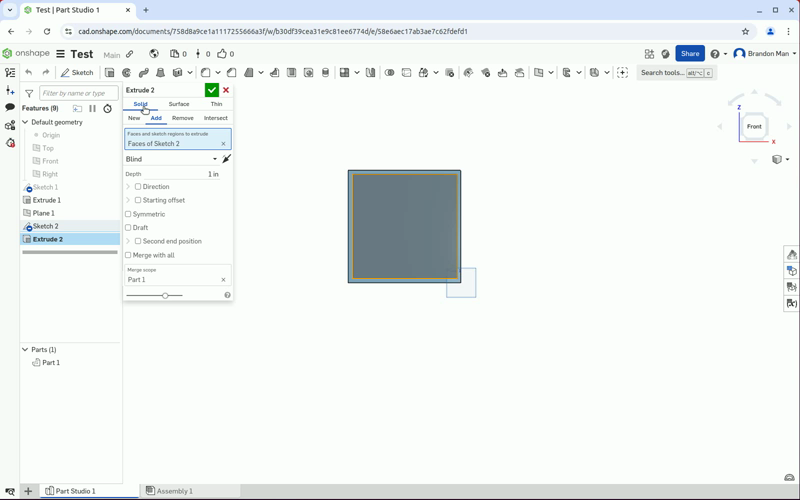
click(143, 106)
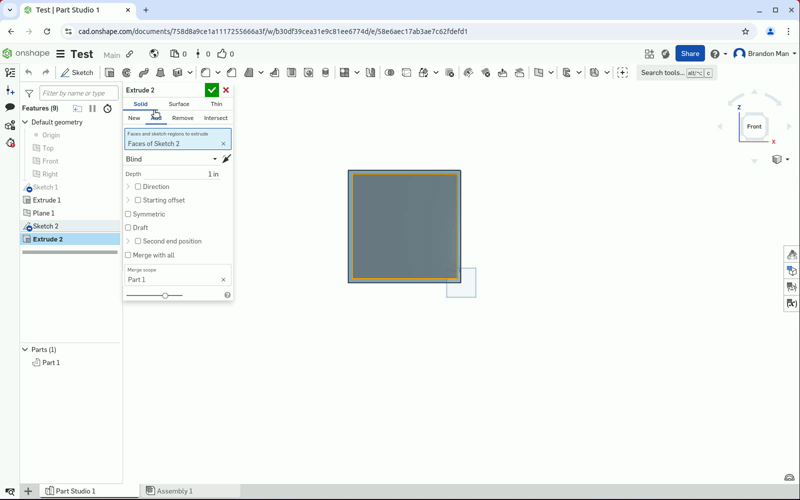
mouse_move(186, 120)
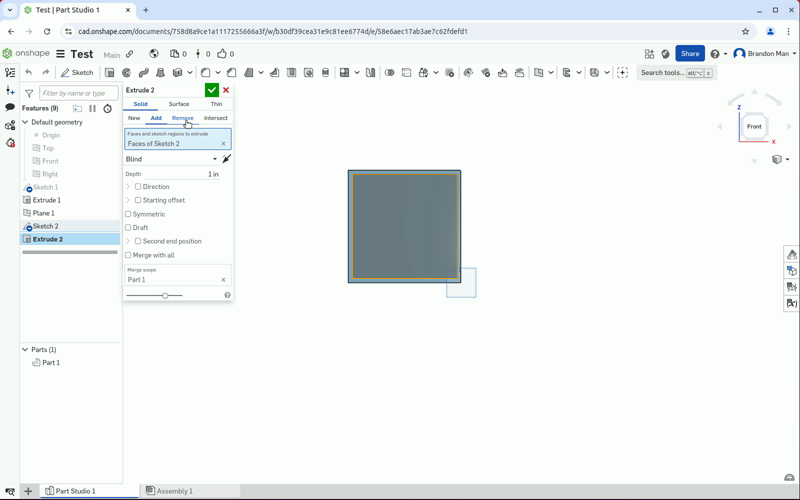
click(186, 120)
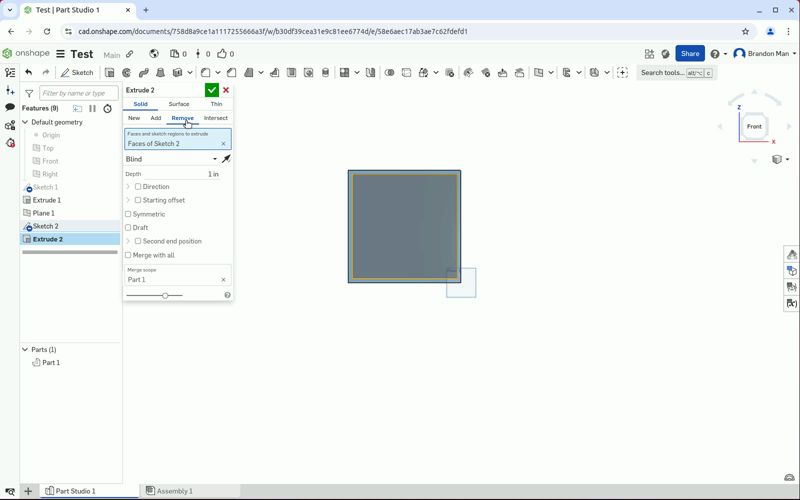
key(tab, 4)
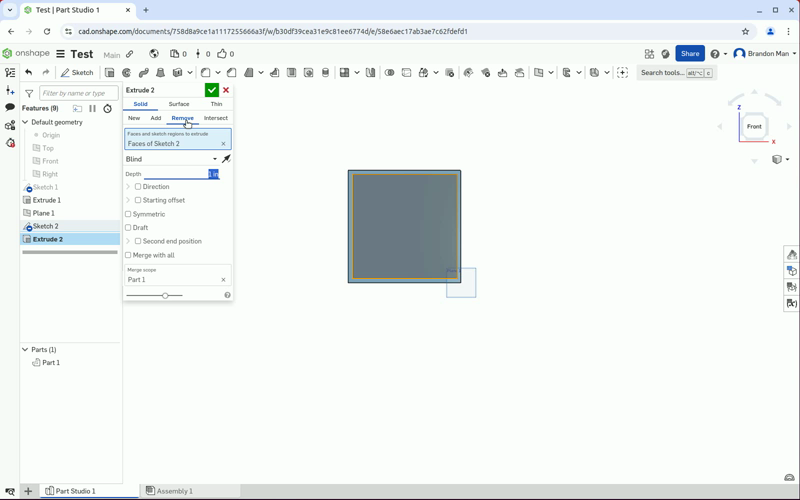
text(21.905)
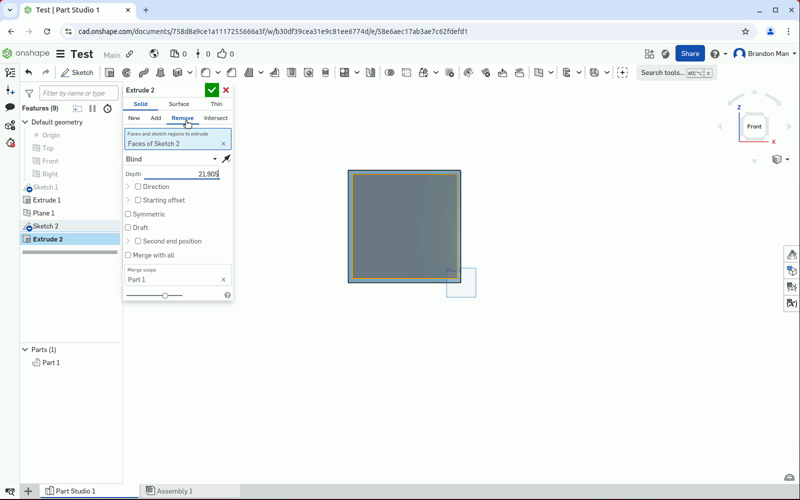
key(tab, 6)
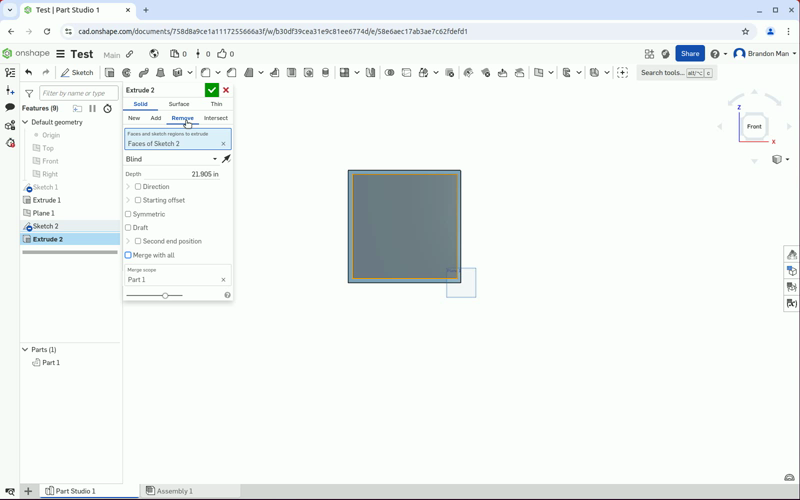
key(space)
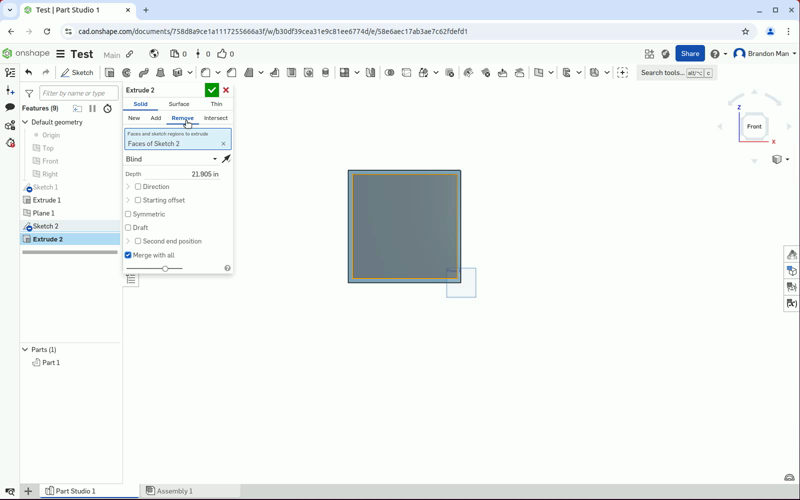
key(enter)
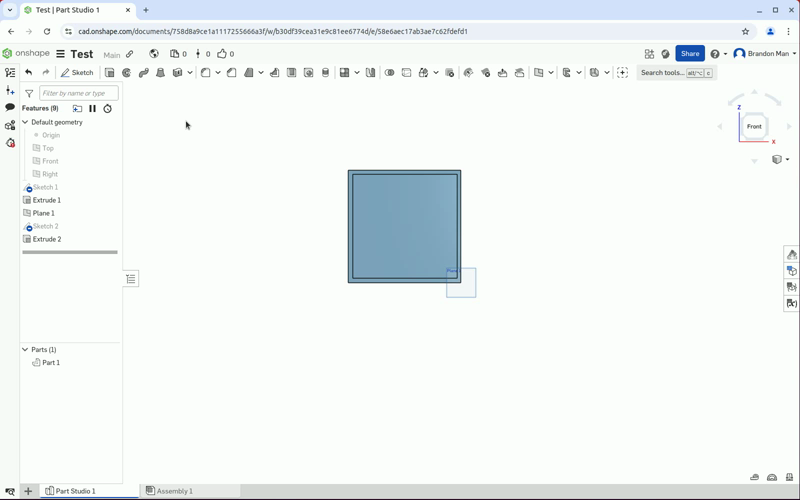
key(shift+h)
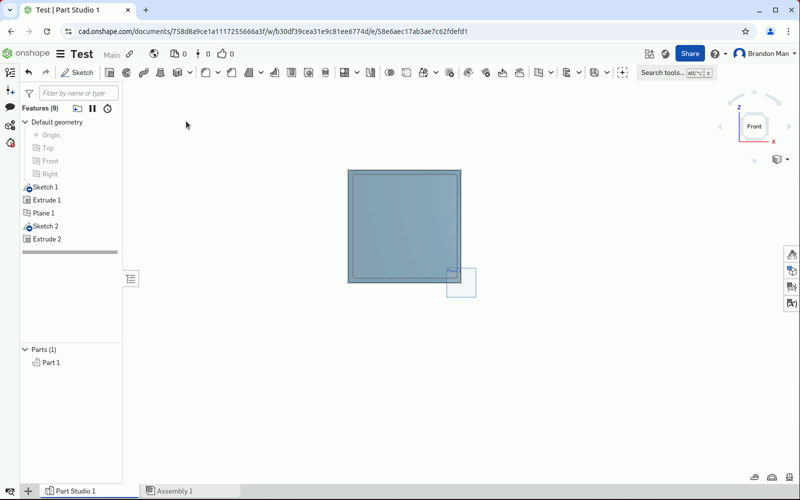
key(shift+h)
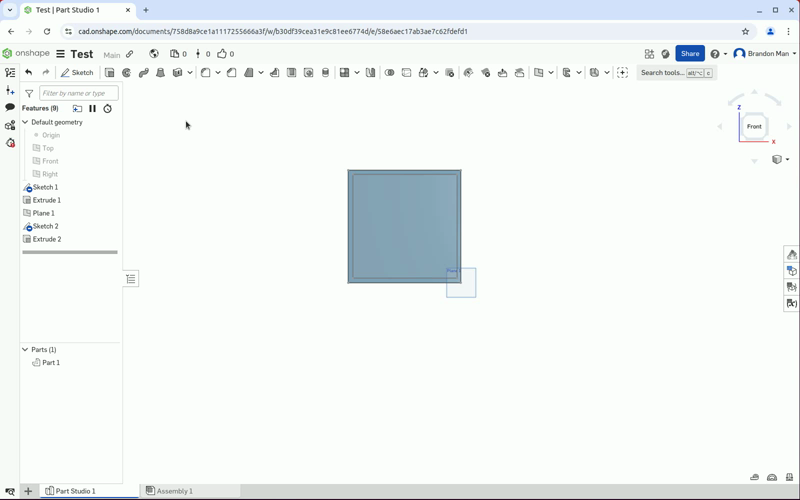
key(shift+7)
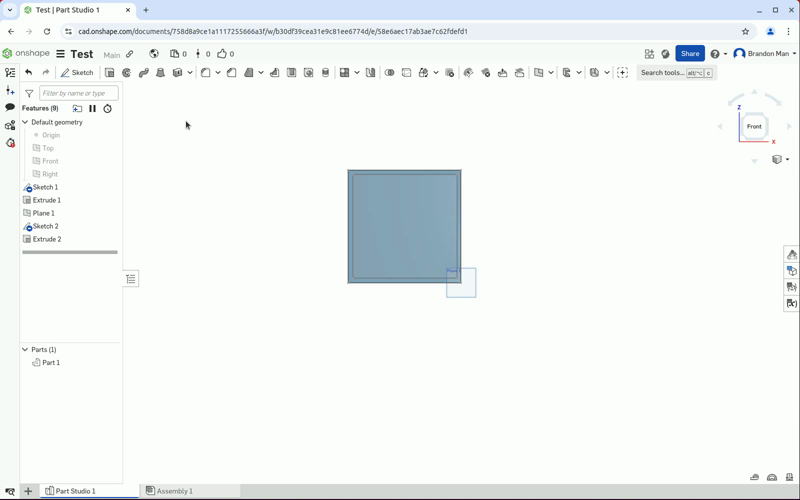
key(left, 2)
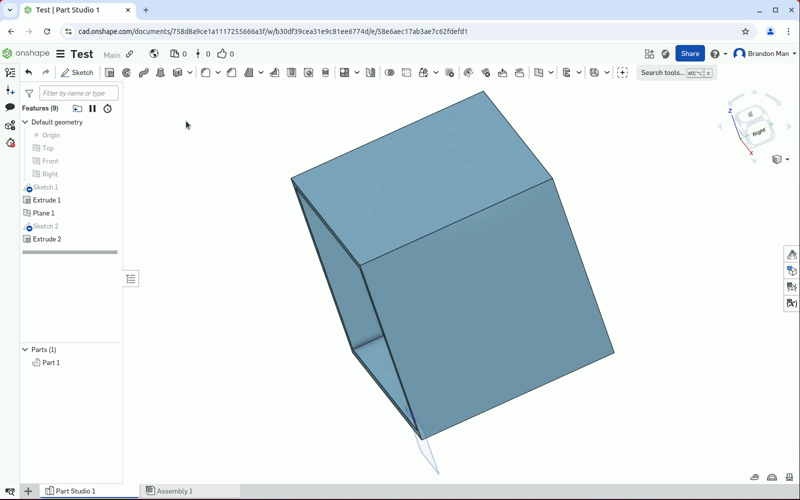
key(down, 2)
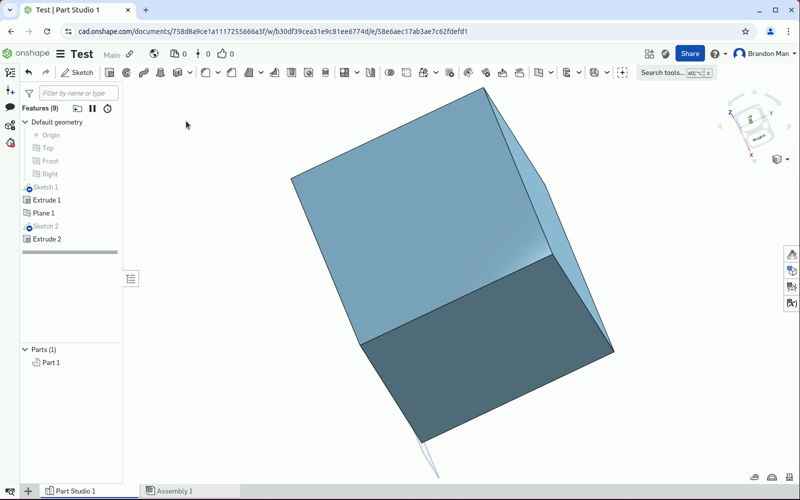
key(up, 2)
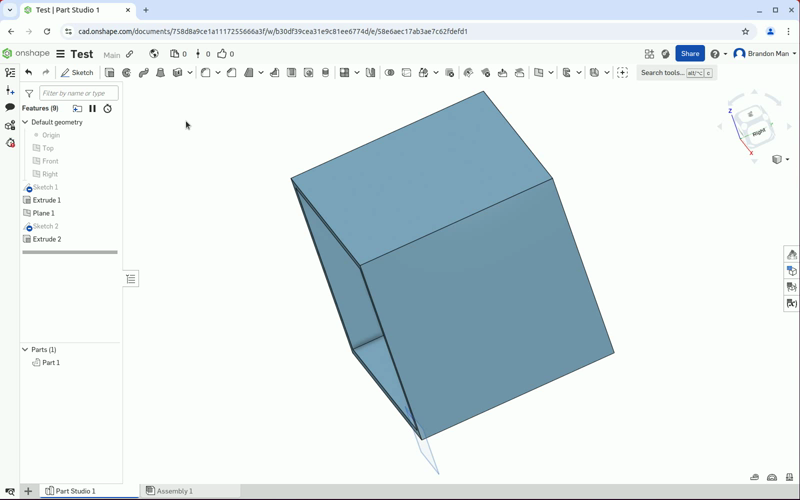
key(right, 2)
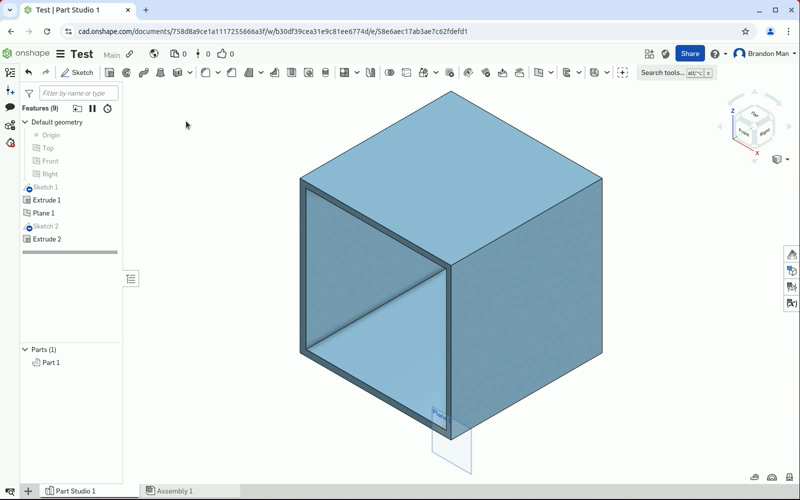
mouse_move(73, 189)
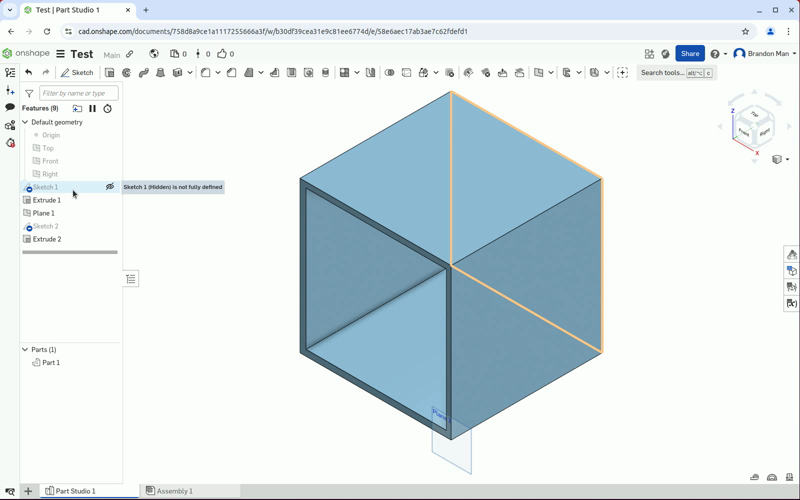
click(73, 189)